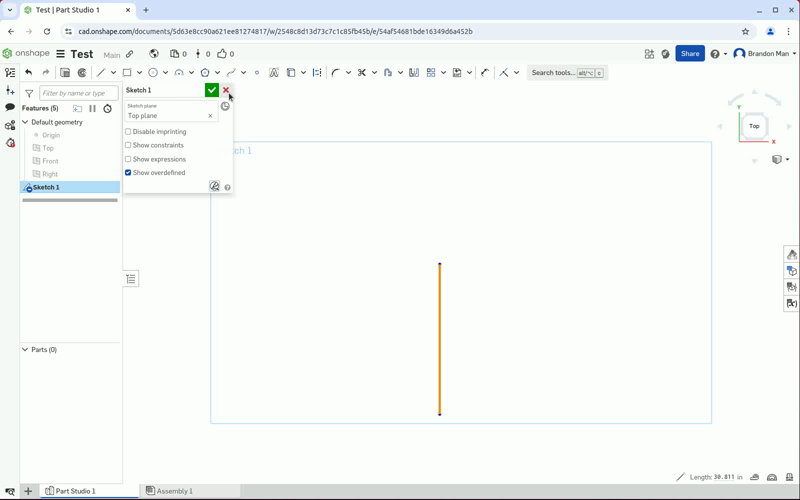
key(shift+h)
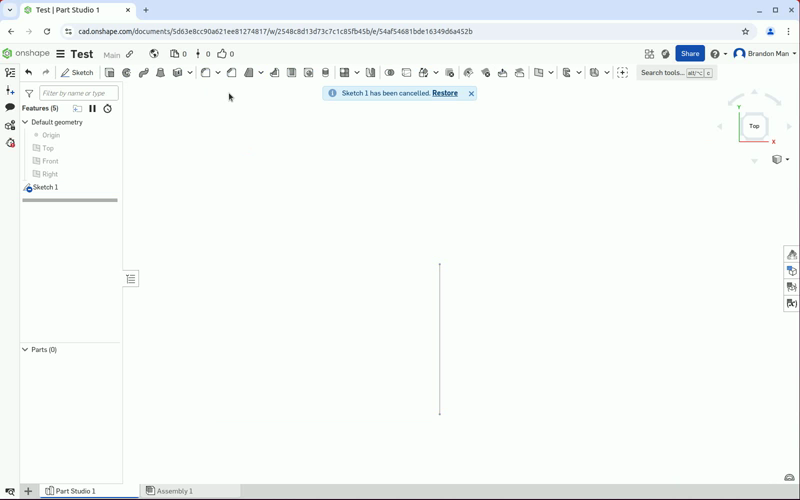
key(shift+s)
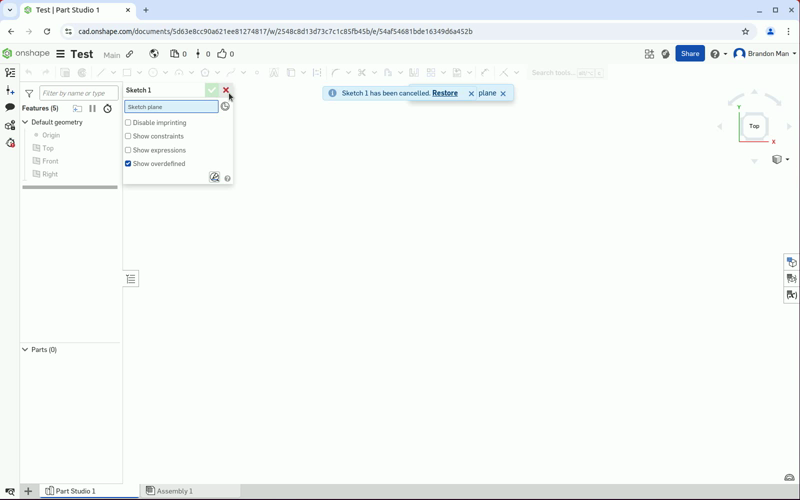
mouse_move(73, 150)
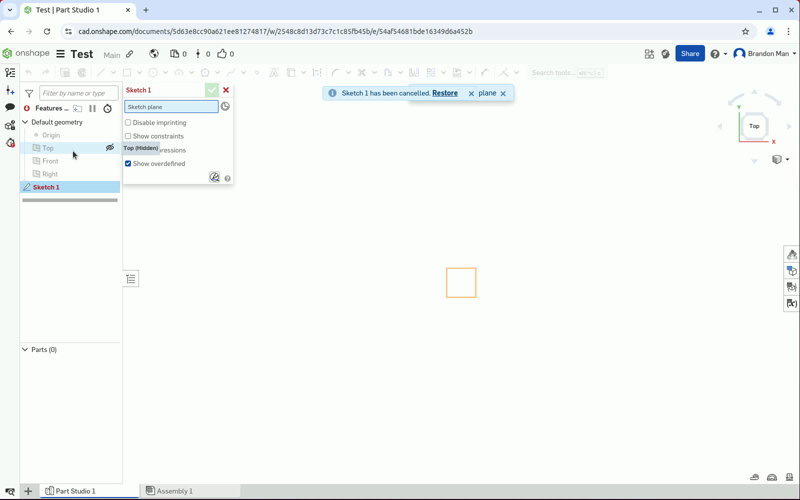
click(73, 150)
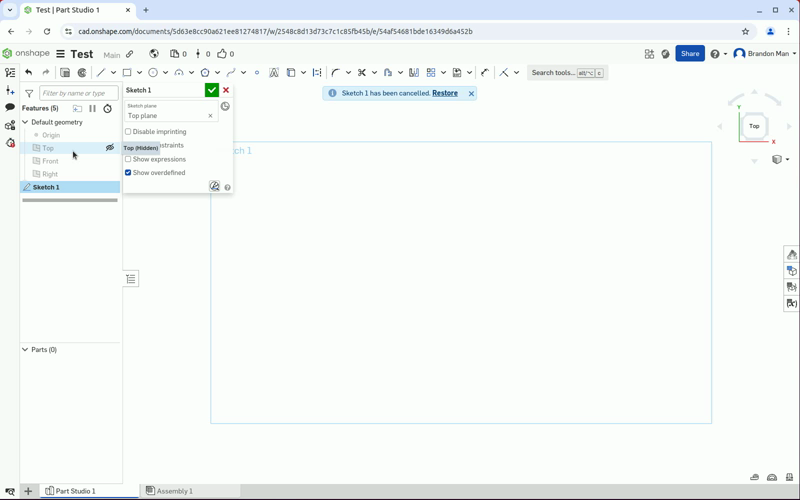
mouse_move(73, 352)
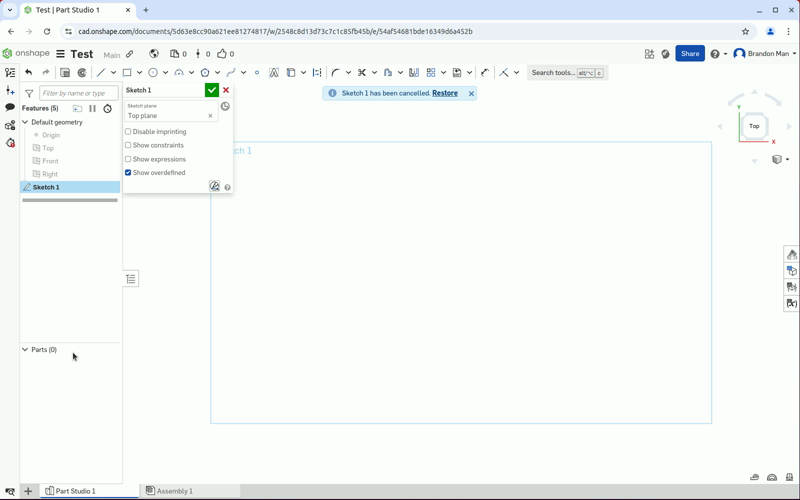
key(y)
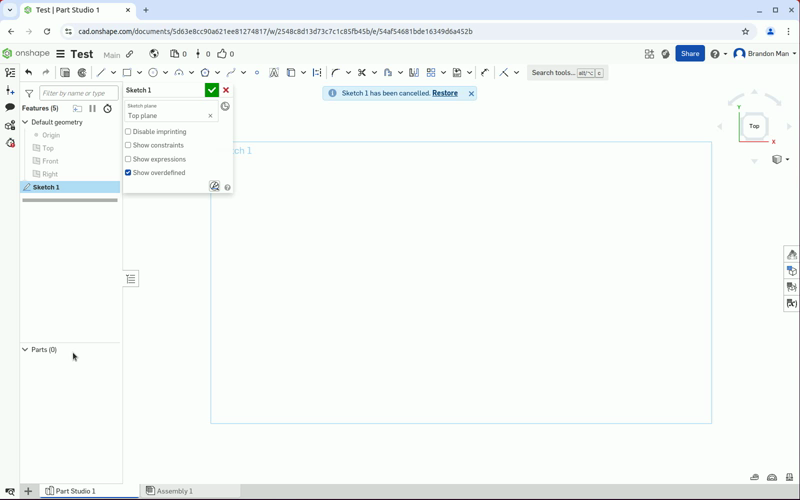
key(l)
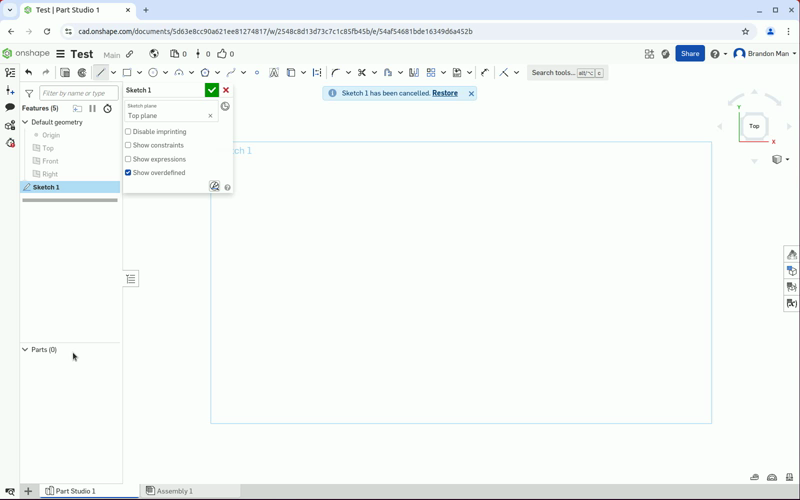
key_down(shift)
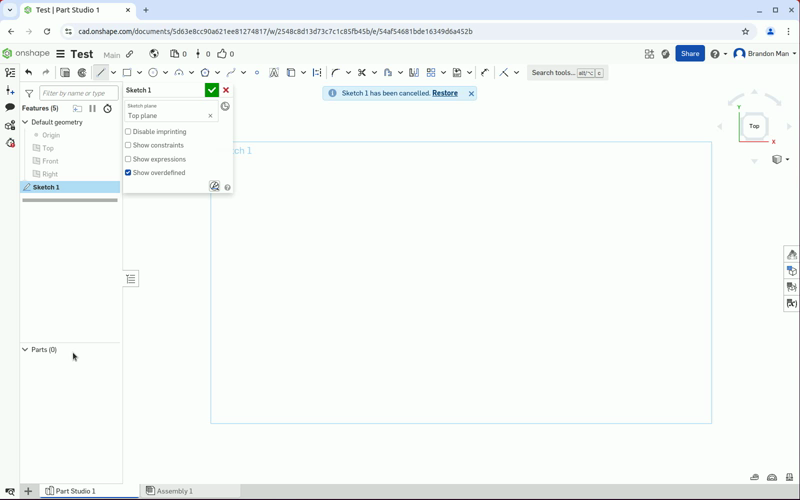
mouse_move(460, 339)
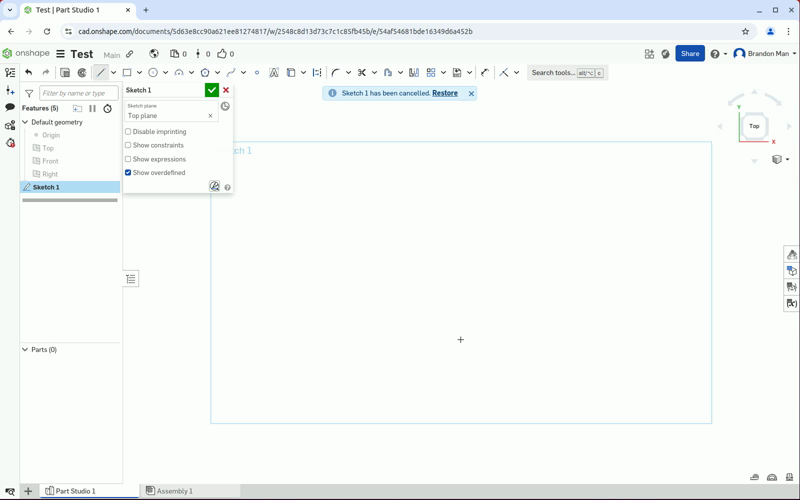
click(460, 339)
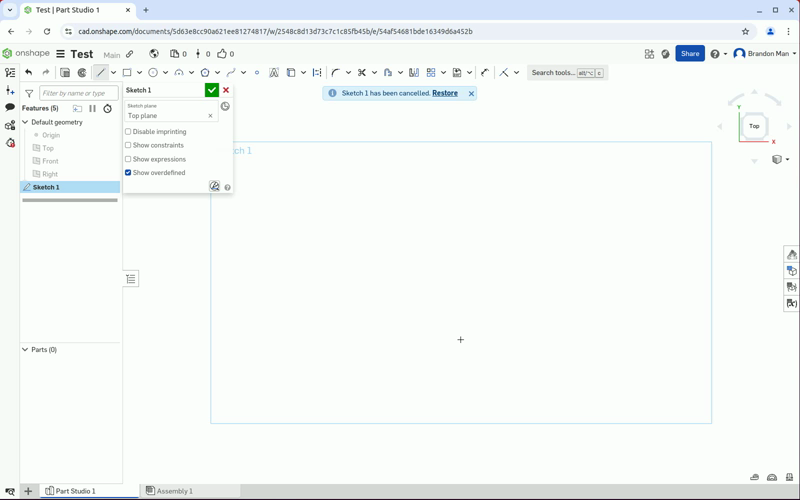
key_up(shift)
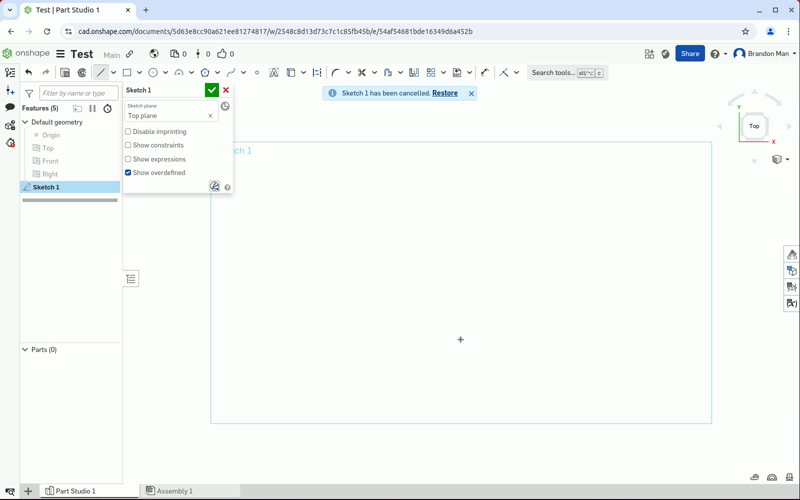
key_down(shift)
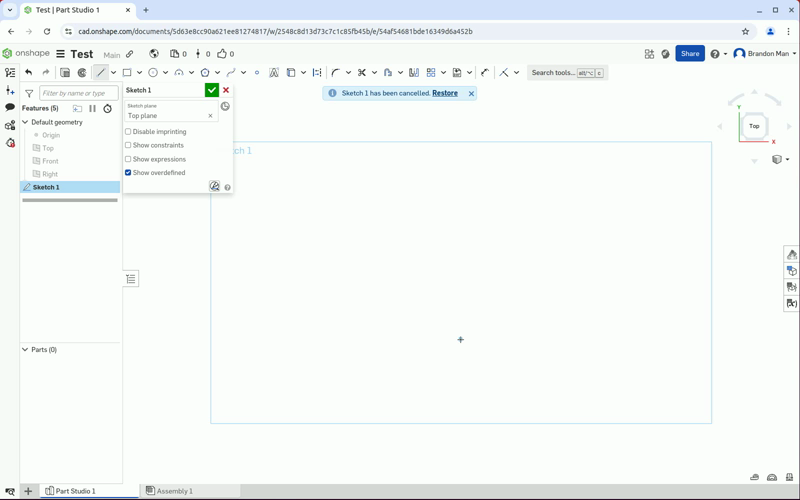
mouse_move(490, 339)
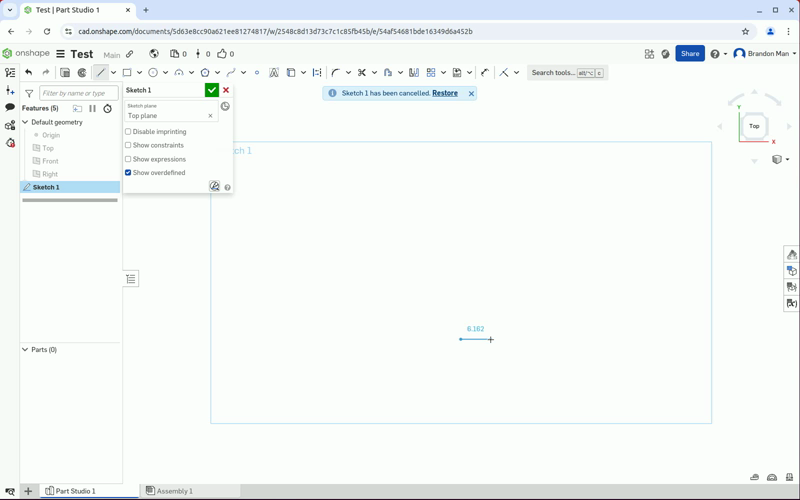
mouse_move(498, 339)
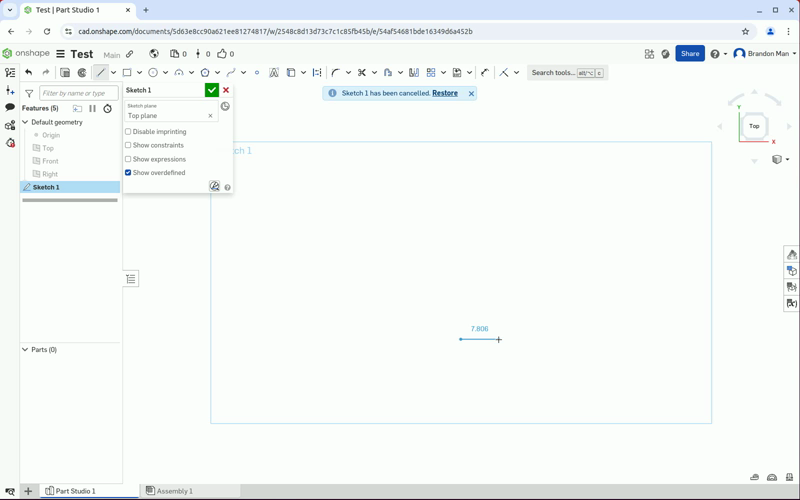
click(498, 339)
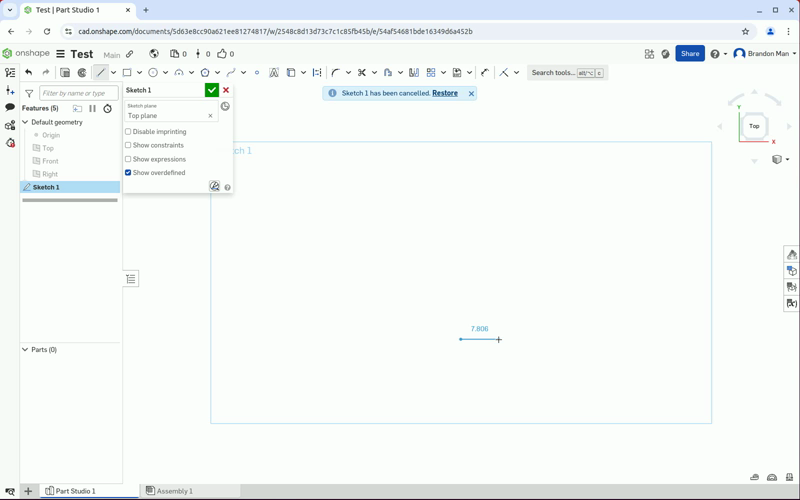
key_up(shift)
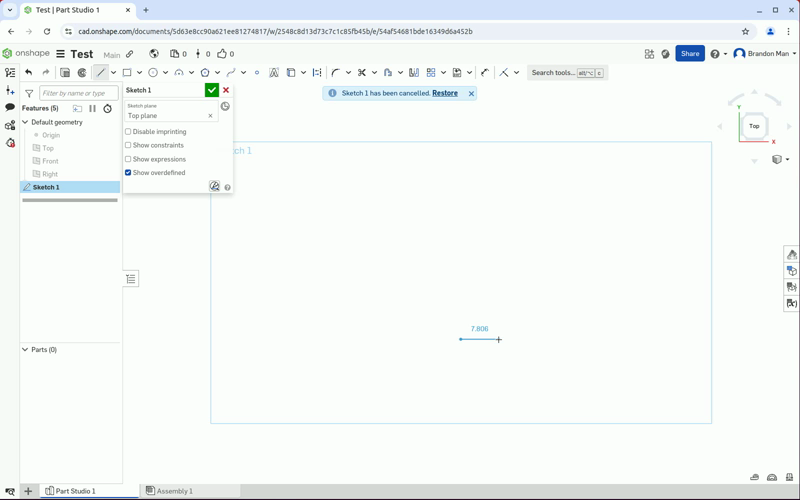
key_down(shift)
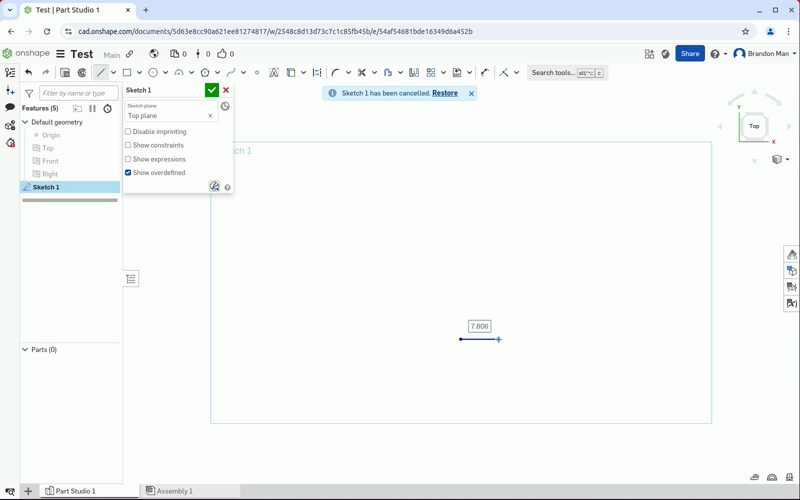
mouse_move(528, 339)
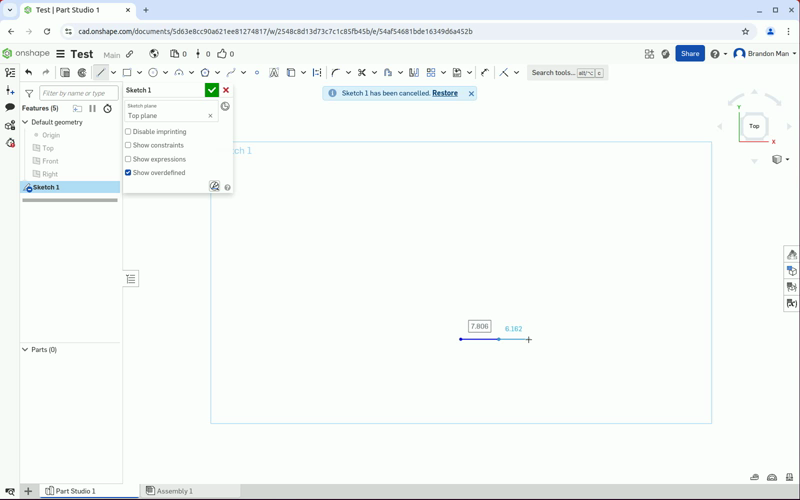
mouse_move(498, 395)
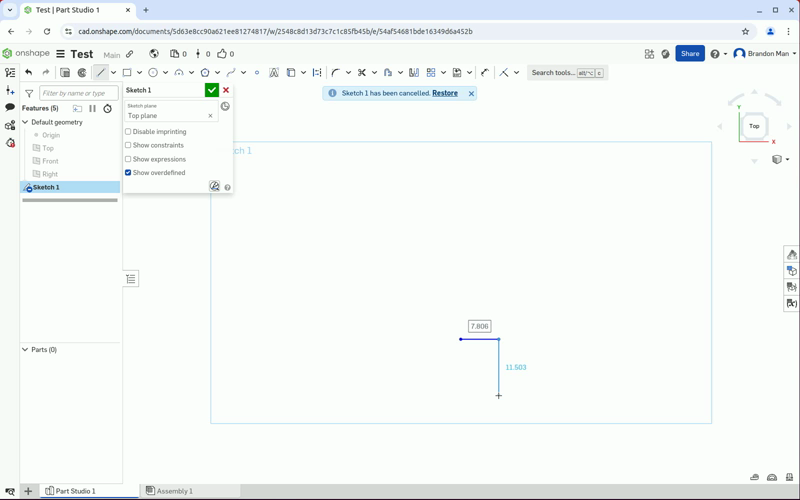
click(498, 395)
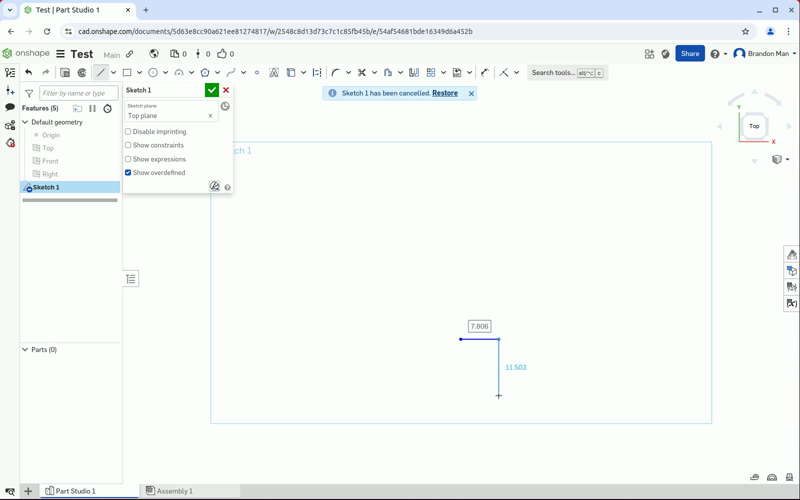
key_up(shift)
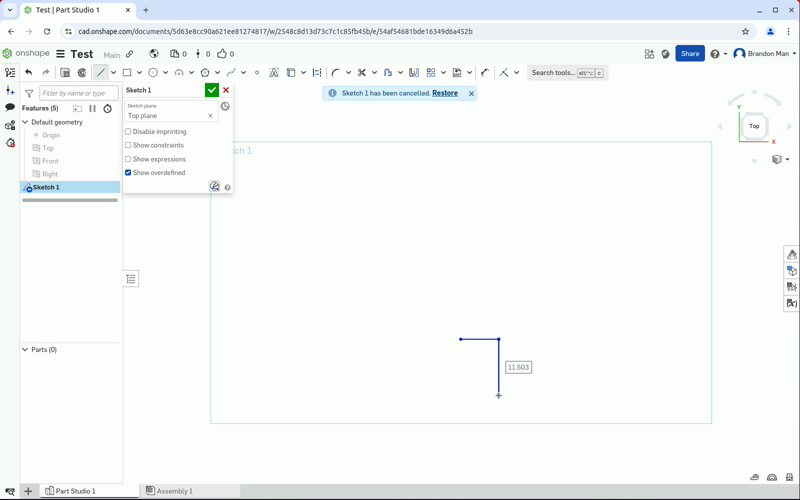
key_down(shift)
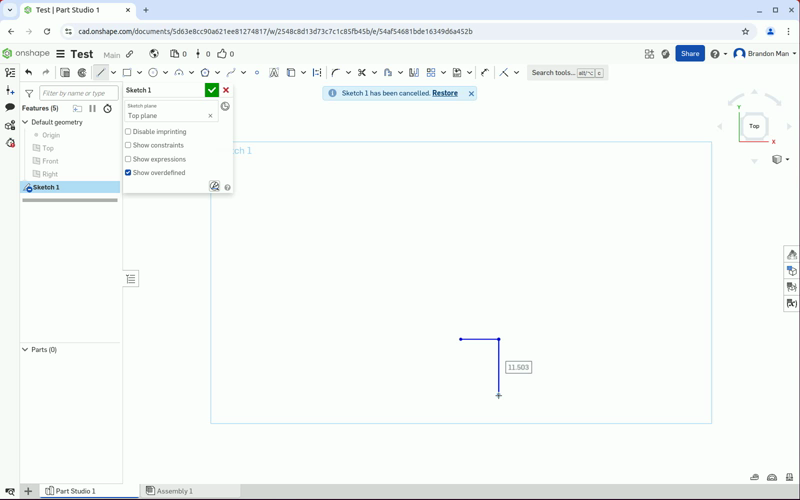
mouse_move(528, 395)
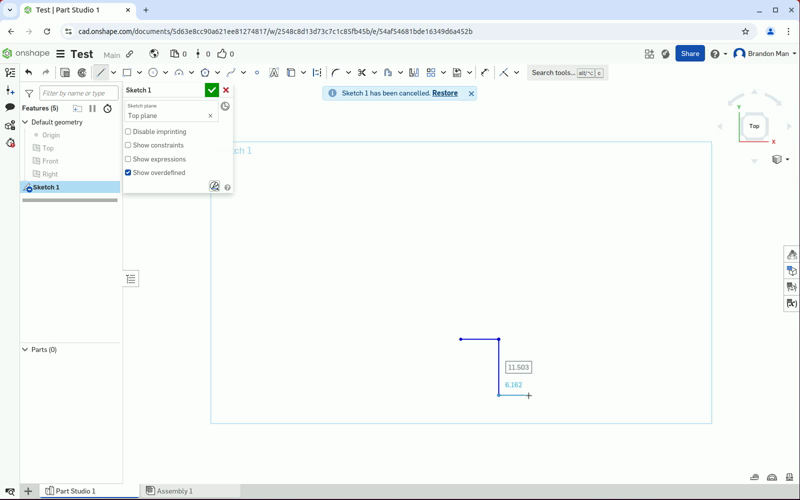
mouse_move(536, 395)
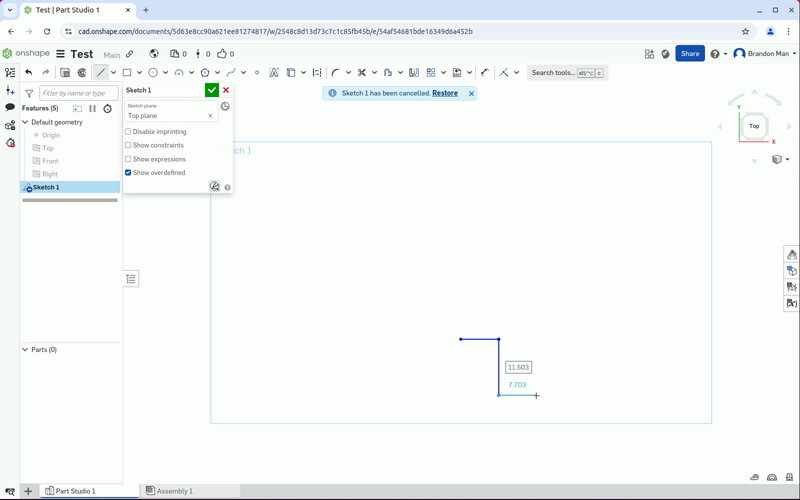
click(536, 395)
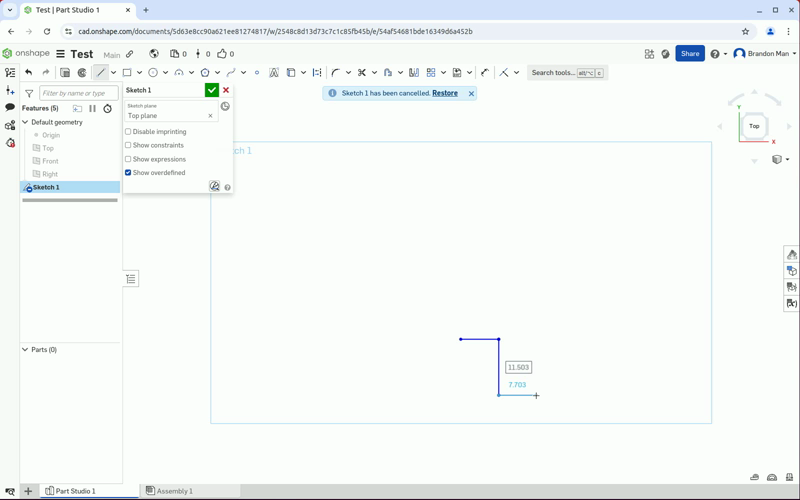
key_up(shift)
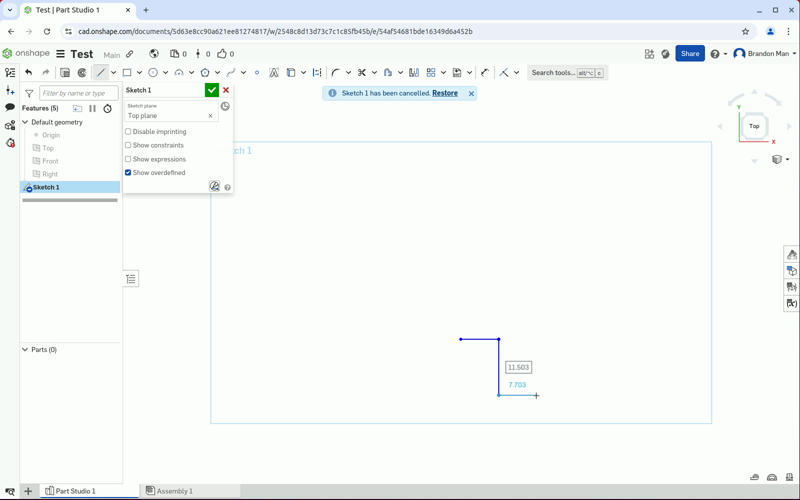
key_down(shift)
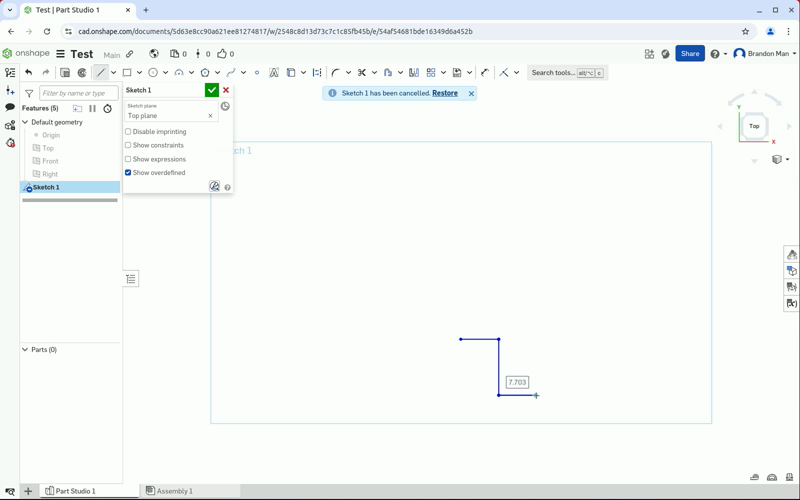
mouse_move(536, 282)
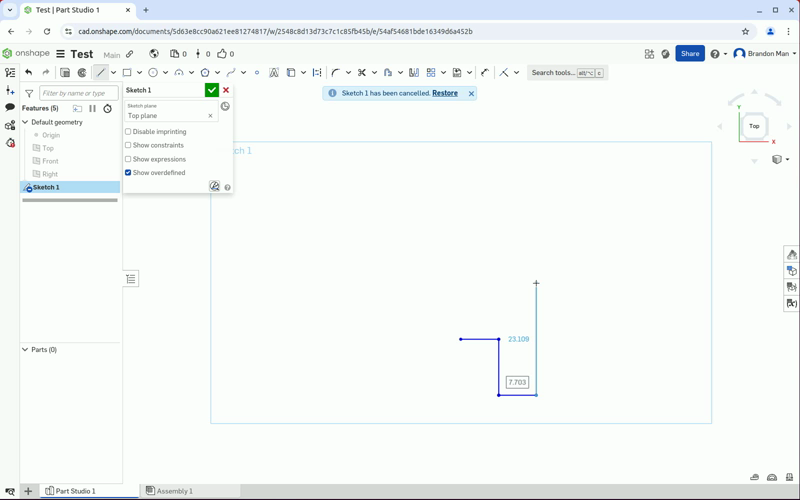
click(536, 282)
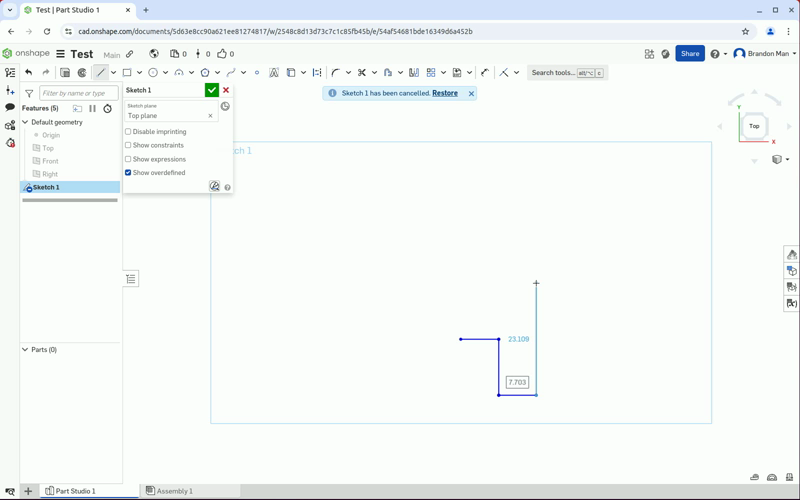
key_up(shift)
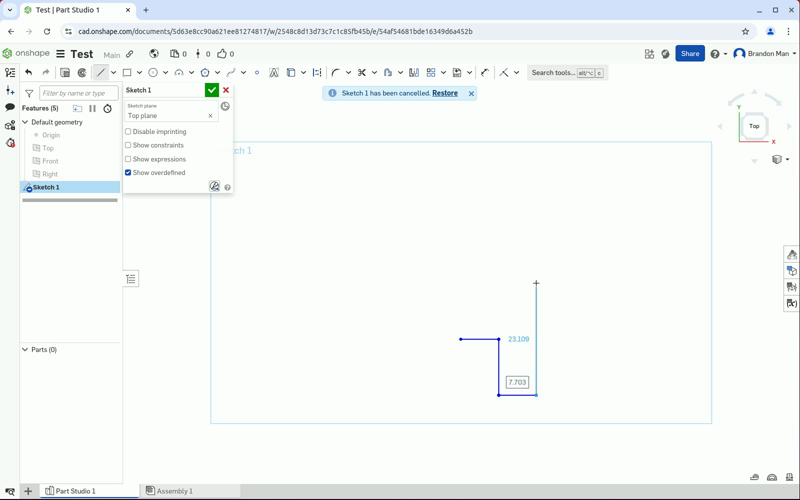
key_down(shift)
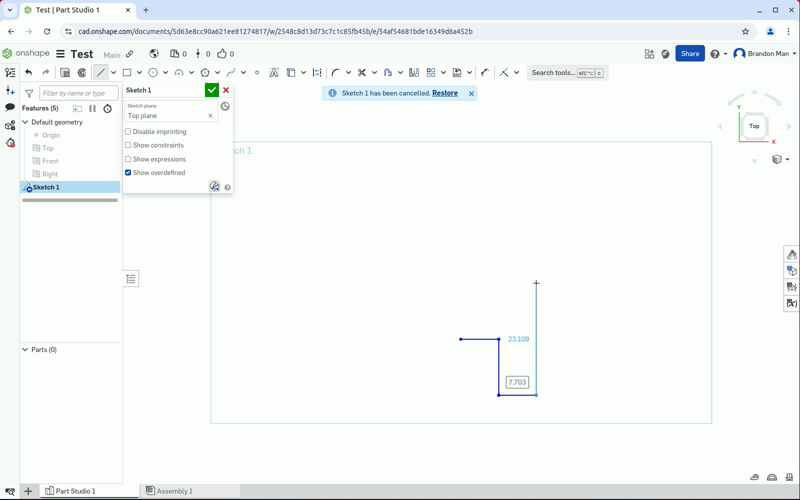
mouse_move(460, 282)
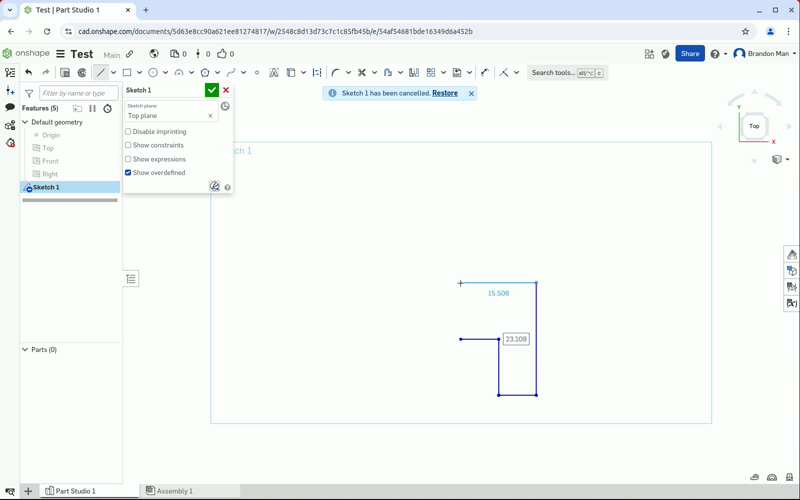
click(460, 282)
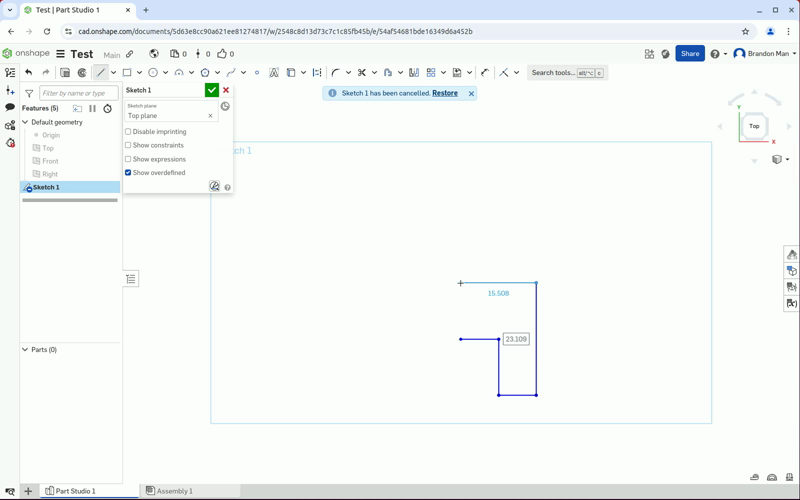
key_up(shift)
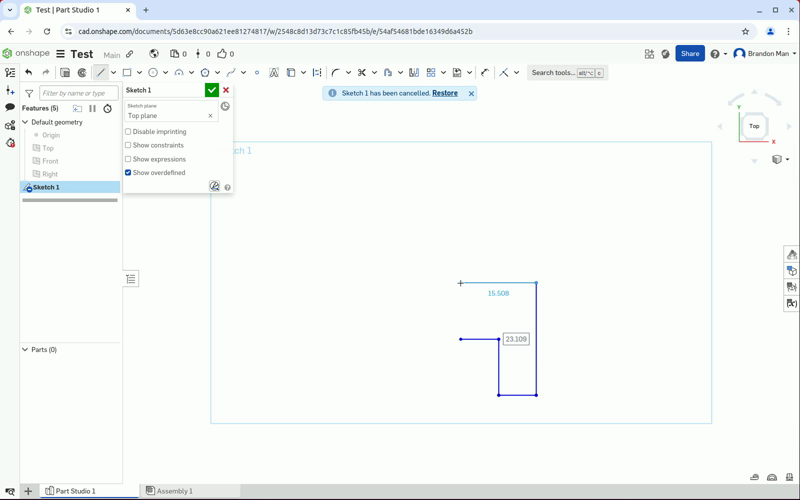
mouse_move(490, 282)
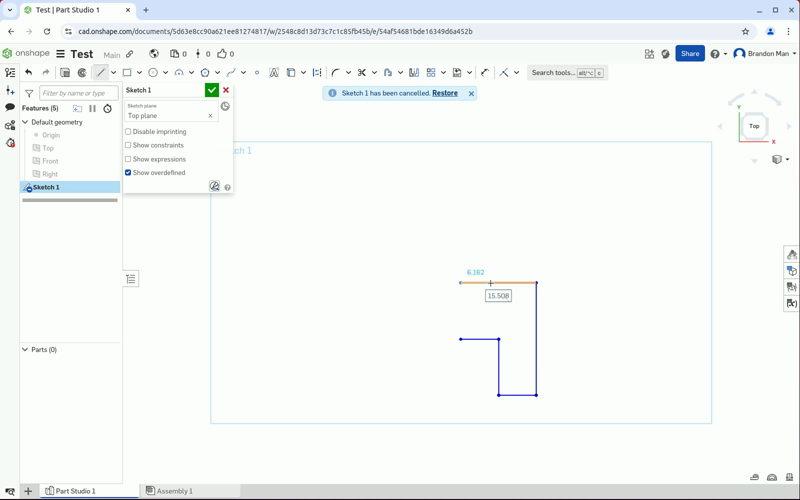
key_down(shift)
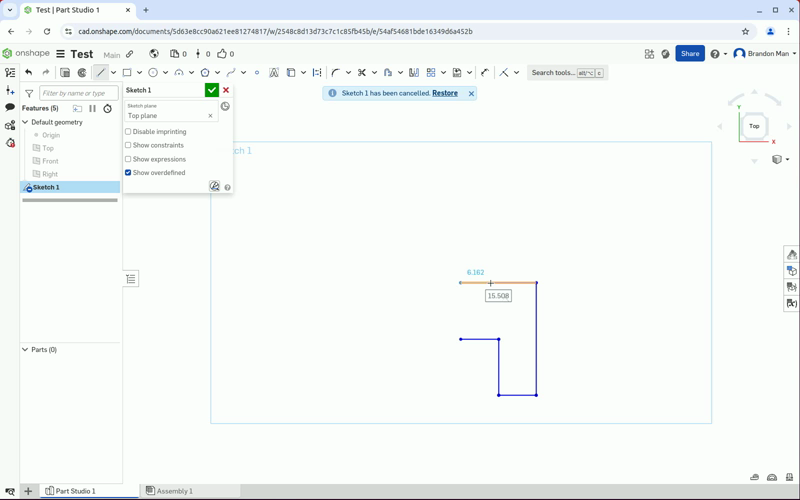
mouse_move(460, 339)
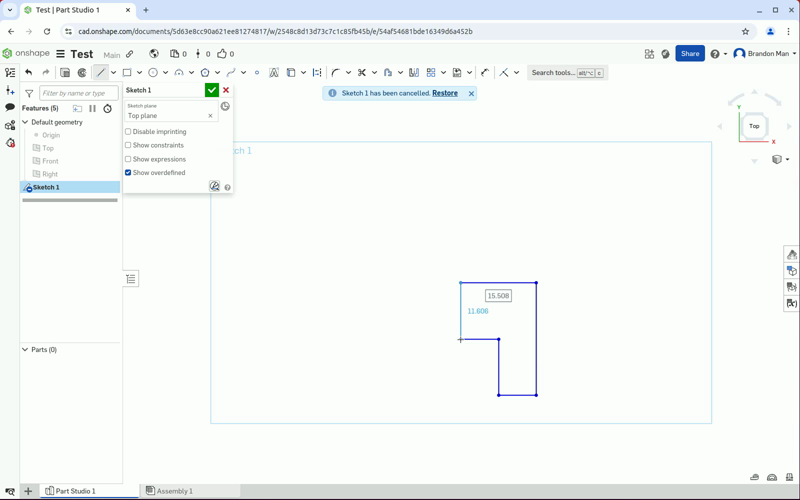
key_up(shift)
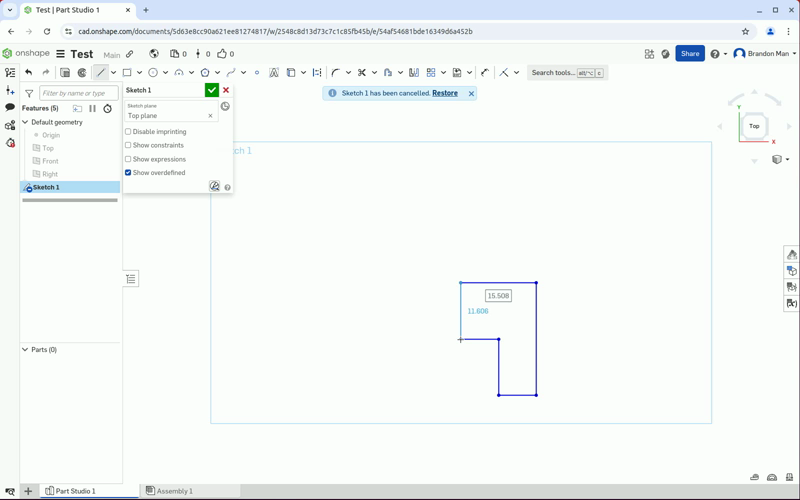
click(460, 339)
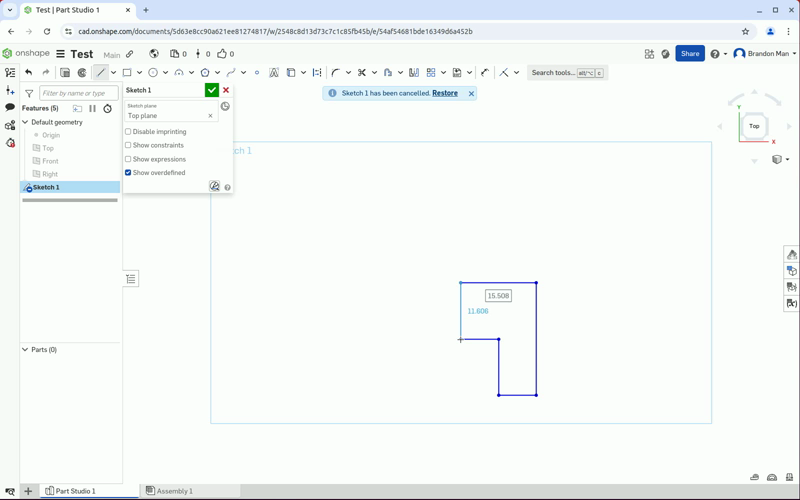
key(esc)
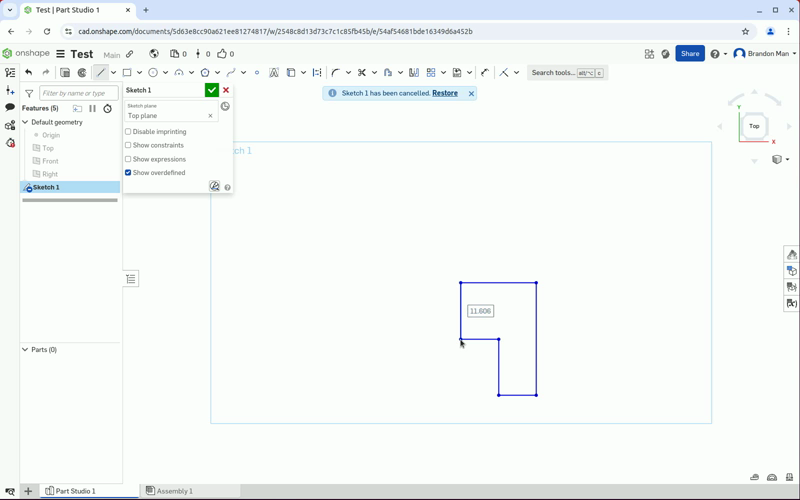
mouse_move(528, 359)
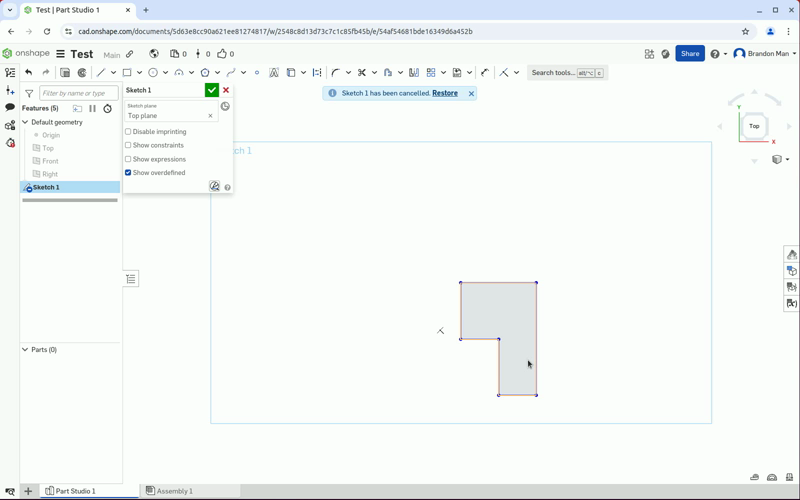
click(528, 359)
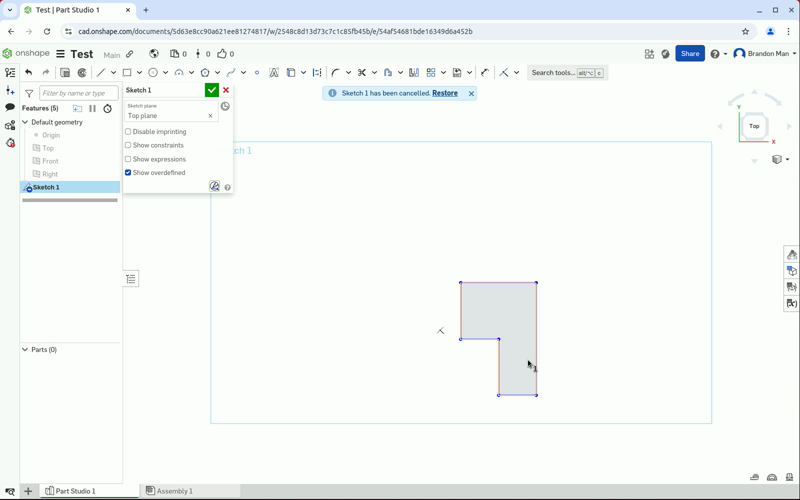
mouse_move(73, 352)
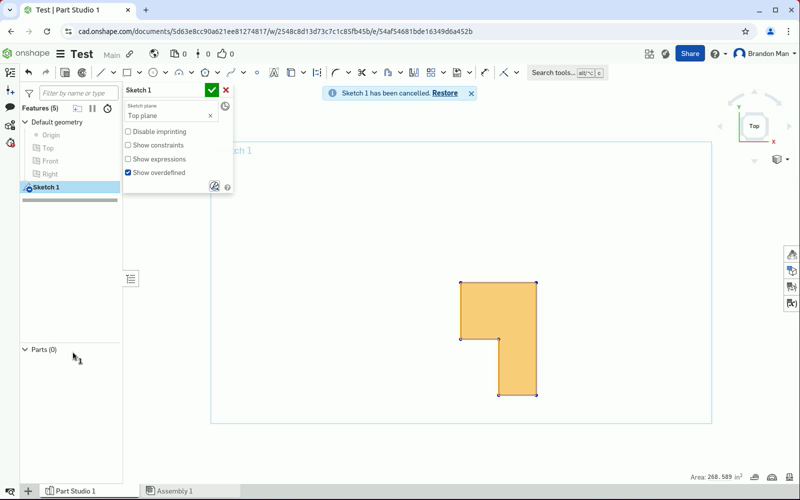
key(shift+y)
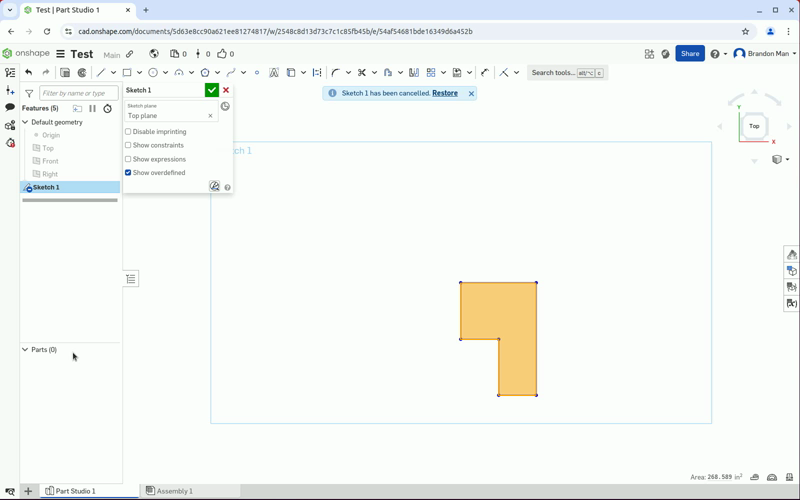
key(shift+e)
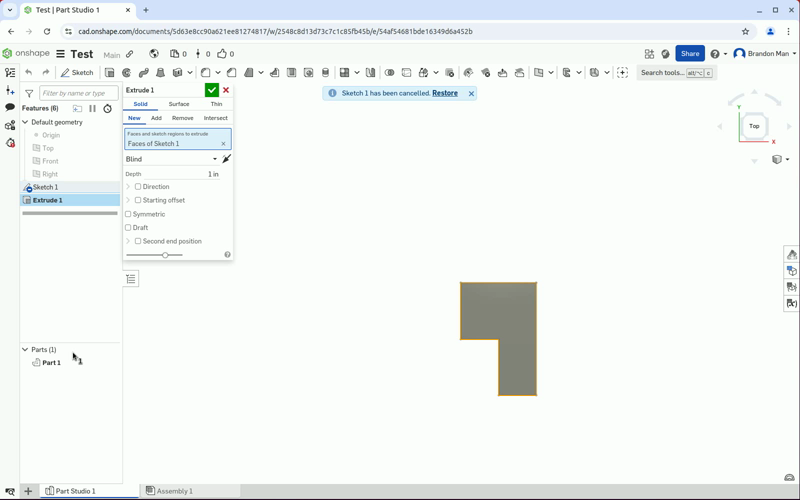
mouse_move(143, 106)
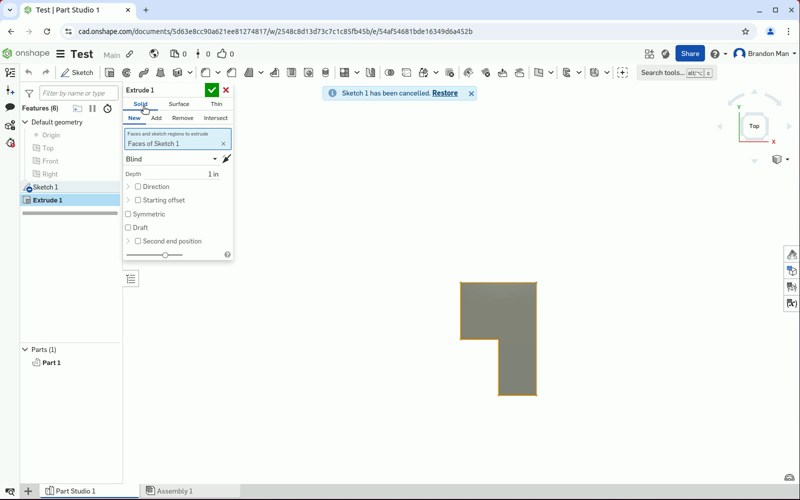
click(143, 106)
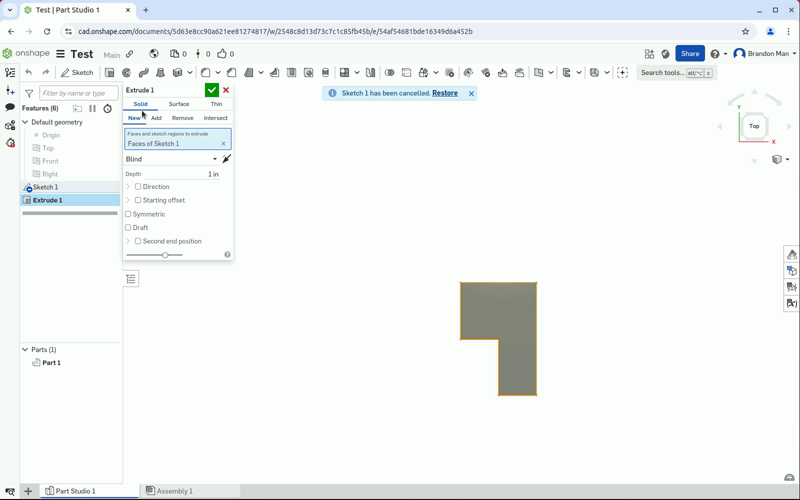
mouse_move(137, 120)
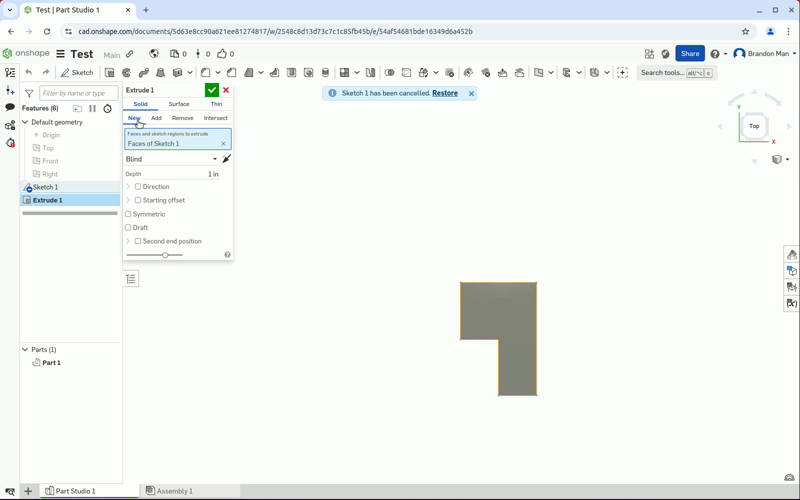
click(137, 120)
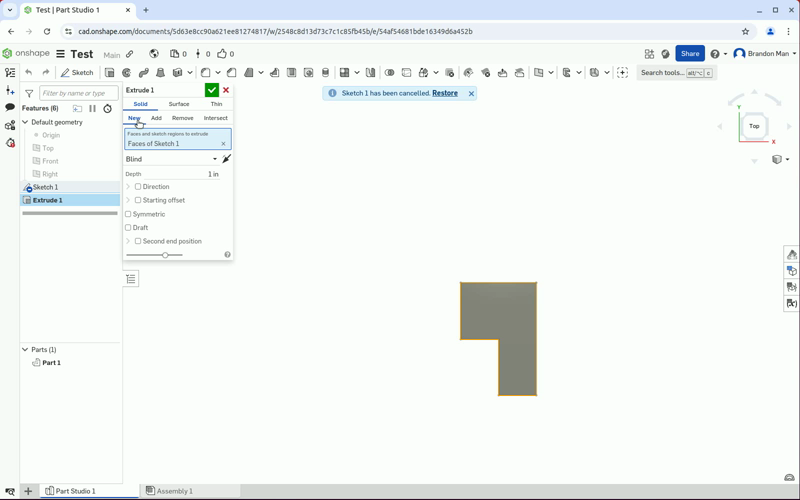
key(tab, 4)
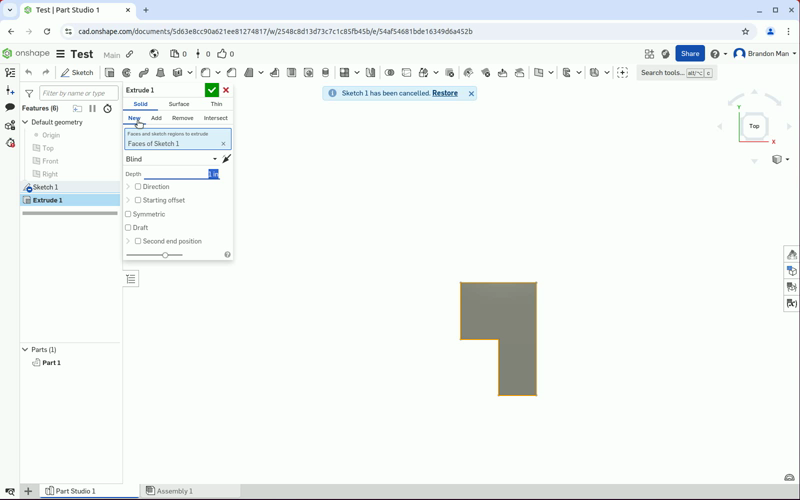
text(7.703)
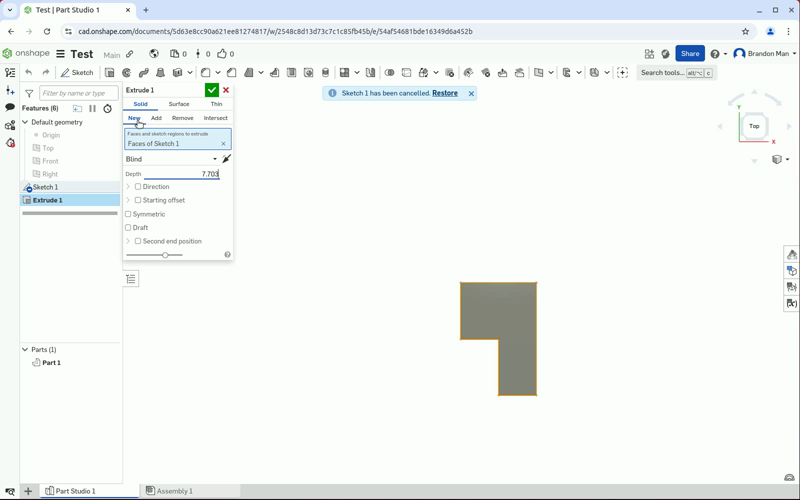
key(enter)
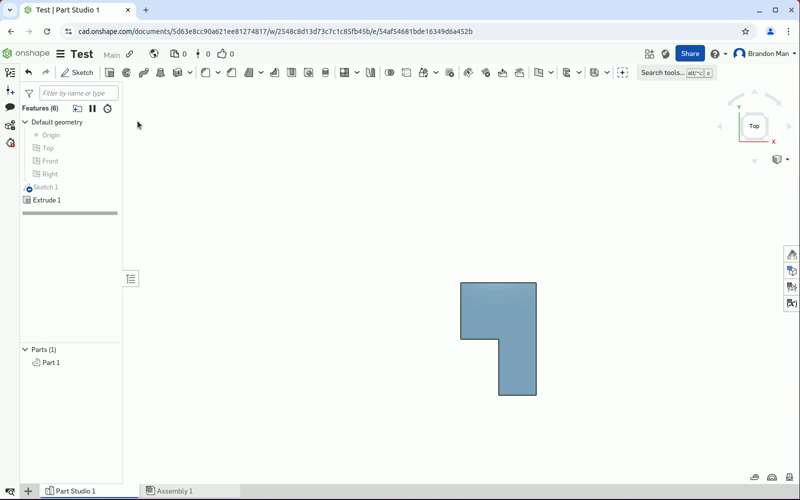
key(shift+h)
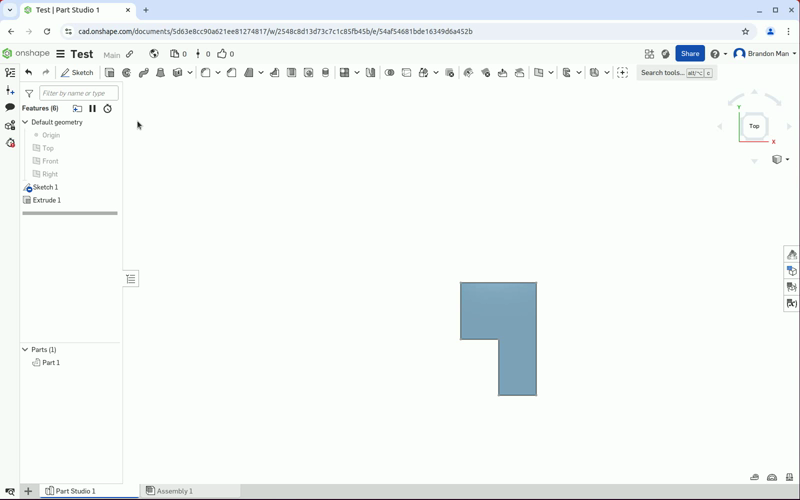
key(shift+h)
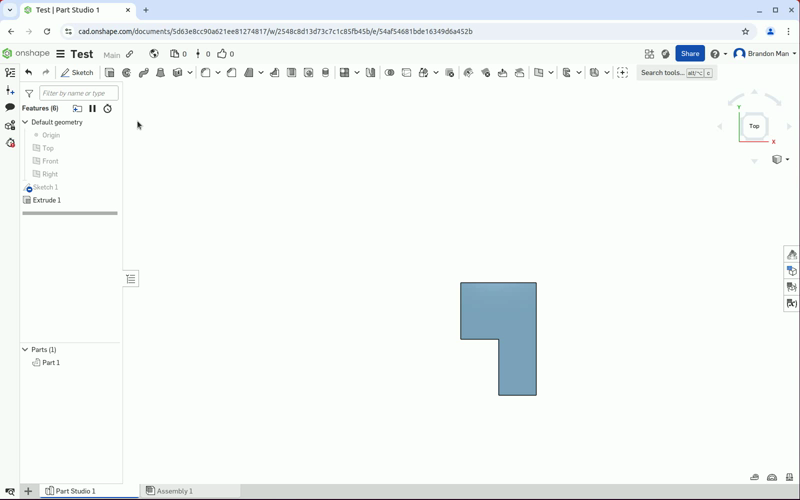
mouse_move(73, 189)
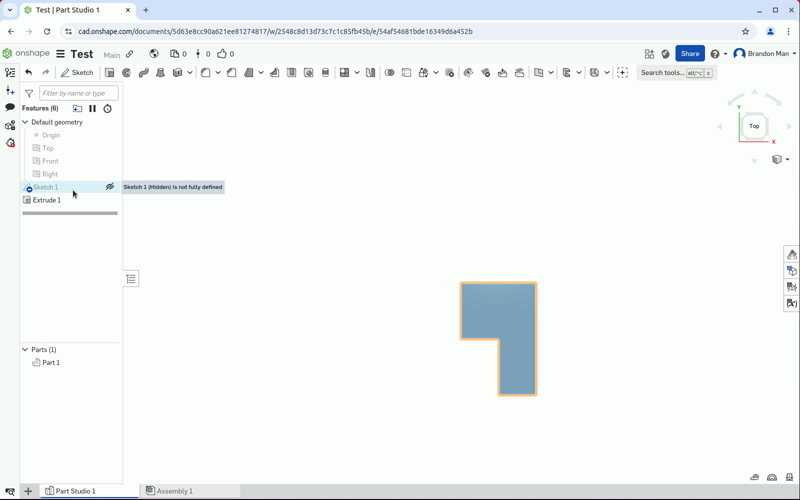
click(73, 189)
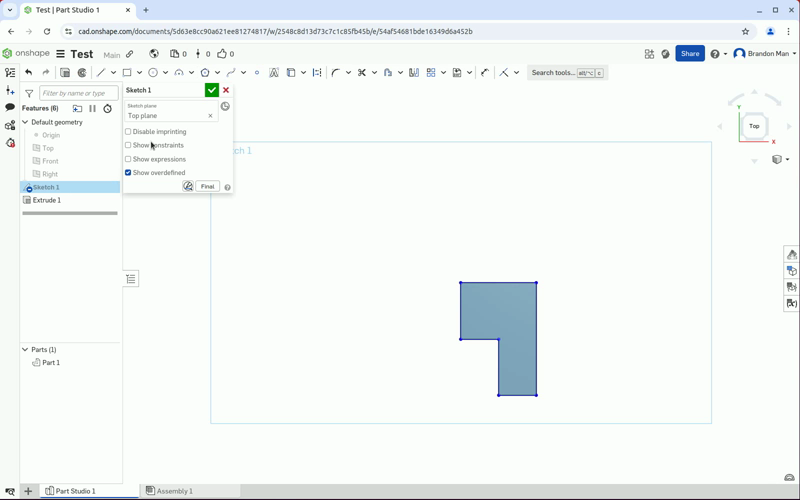
mouse_move(229, 92)
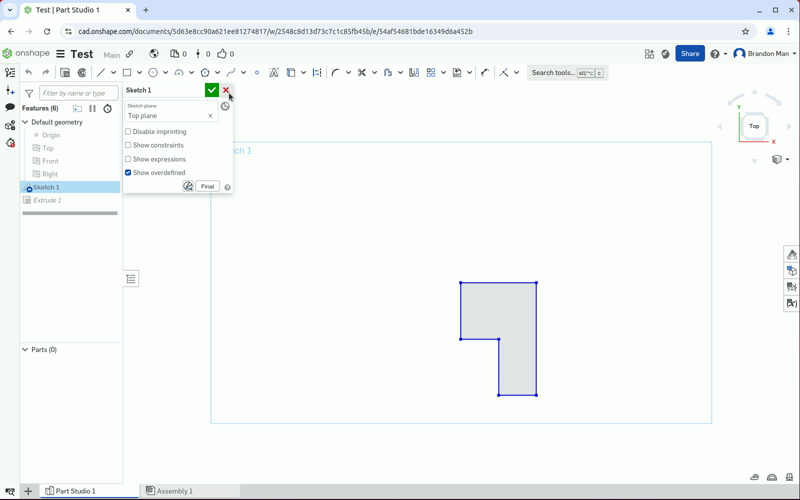
click(229, 92)
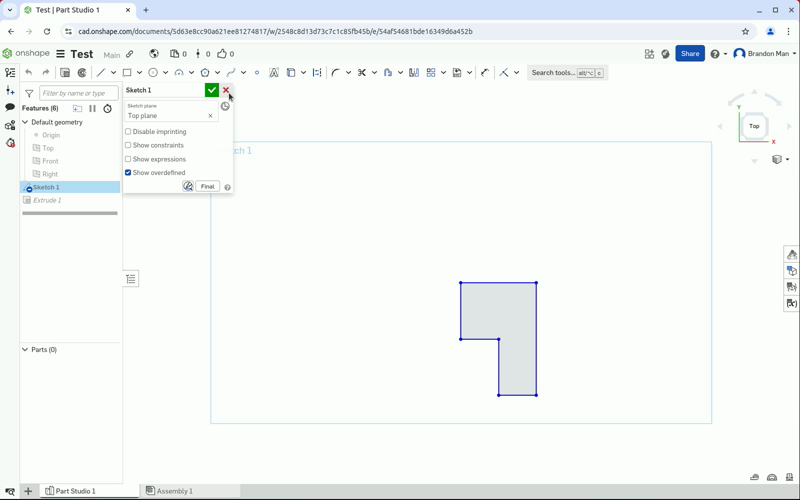
key(shift+s)
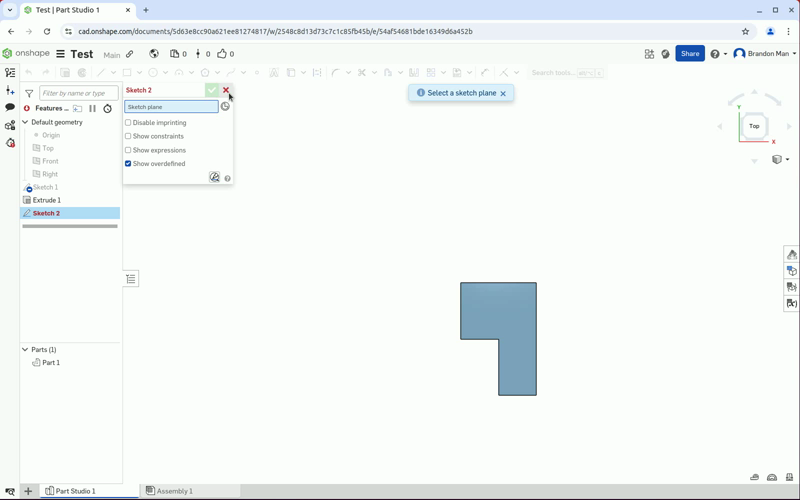
mouse_move(73, 150)
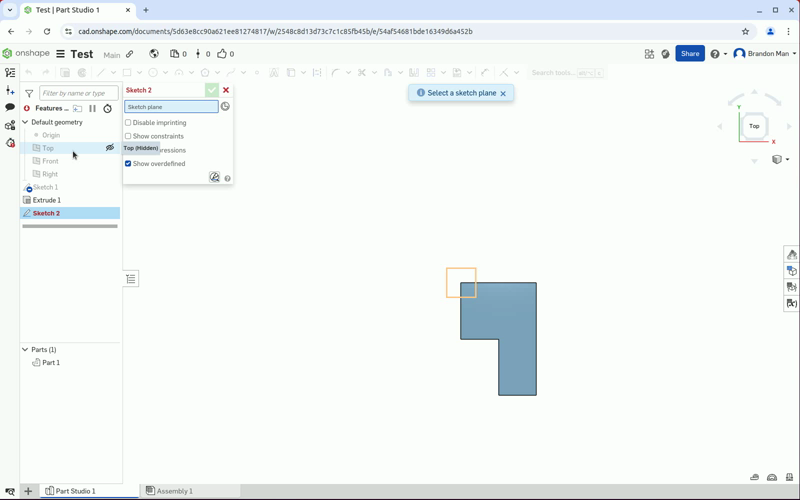
click(73, 150)
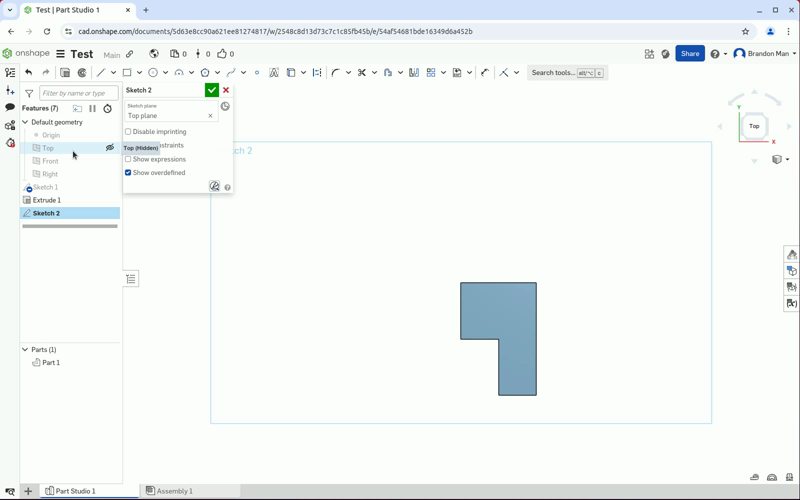
mouse_move(73, 352)
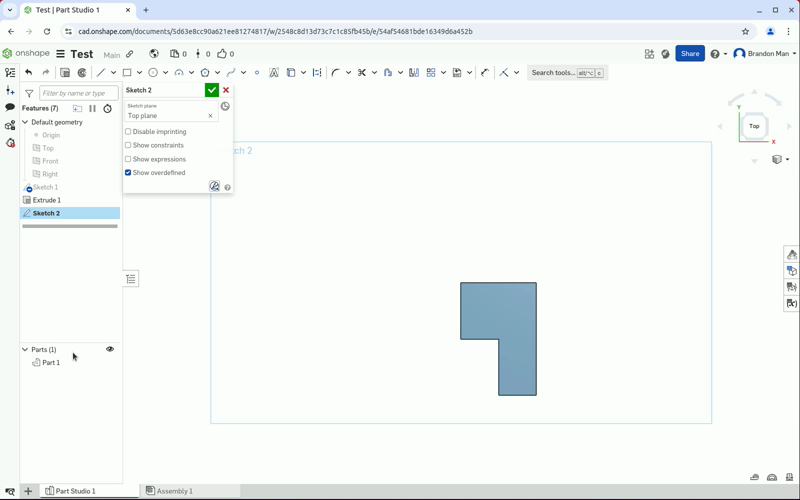
key(y)
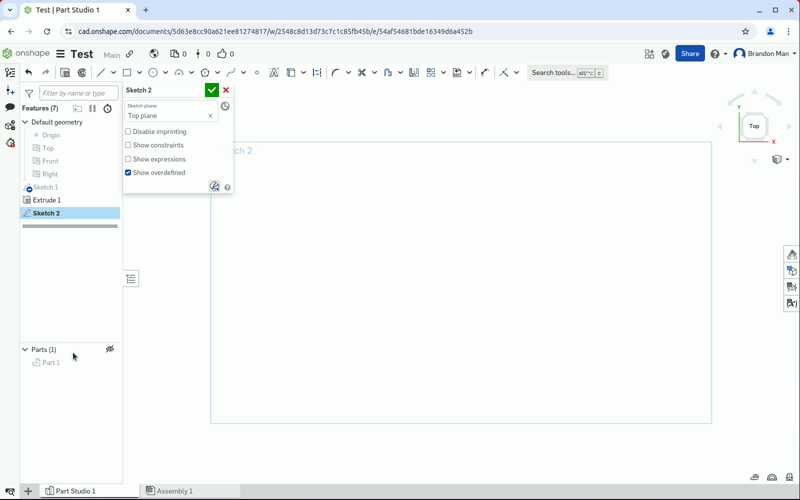
key(l)
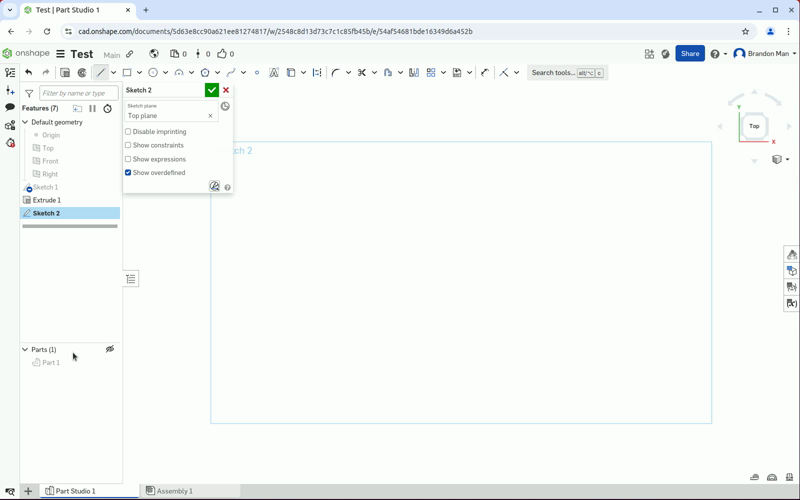
key_down(shift)
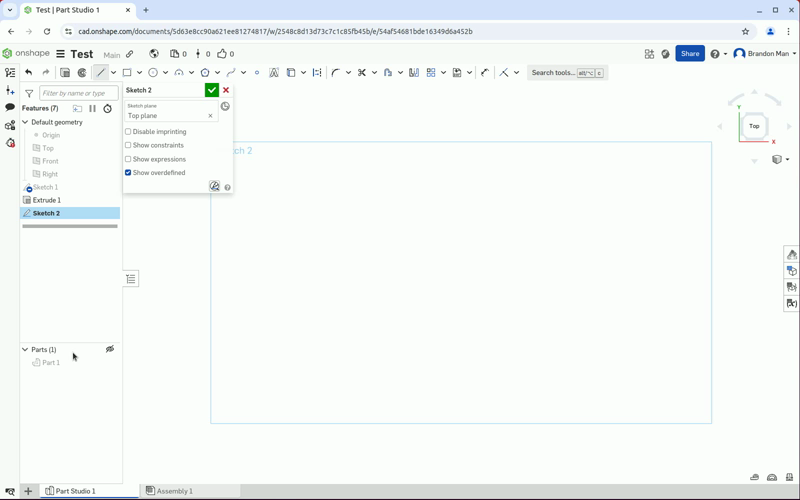
mouse_move(478, 301)
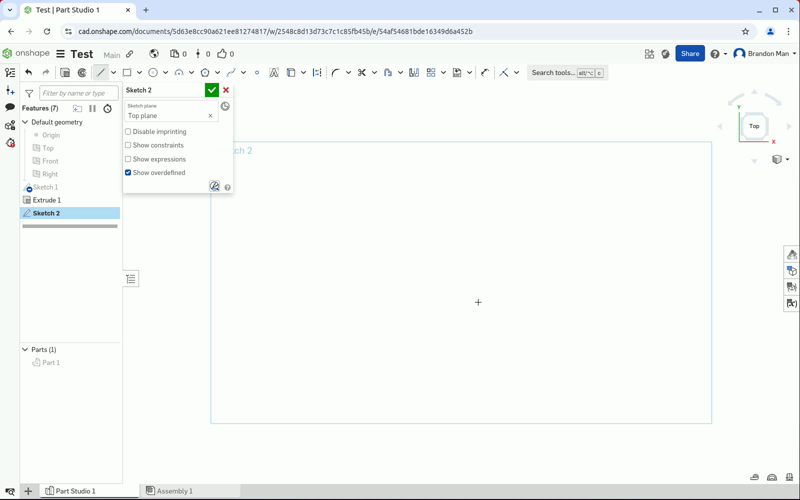
click(478, 301)
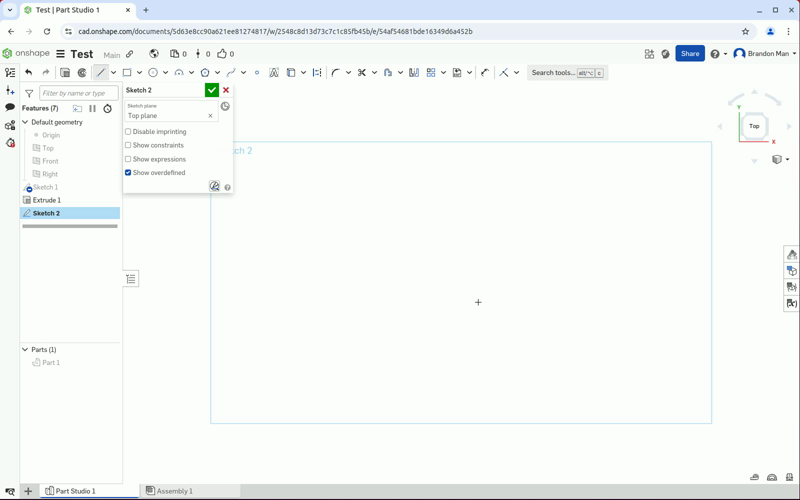
key_up(shift)
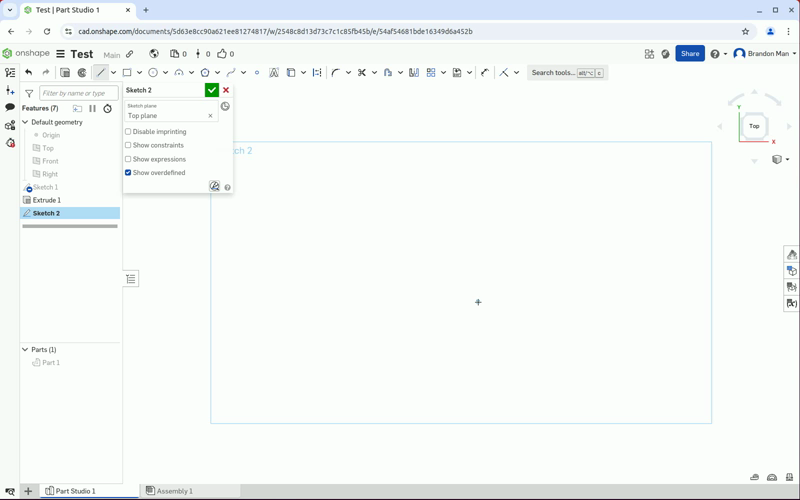
key_down(shift)
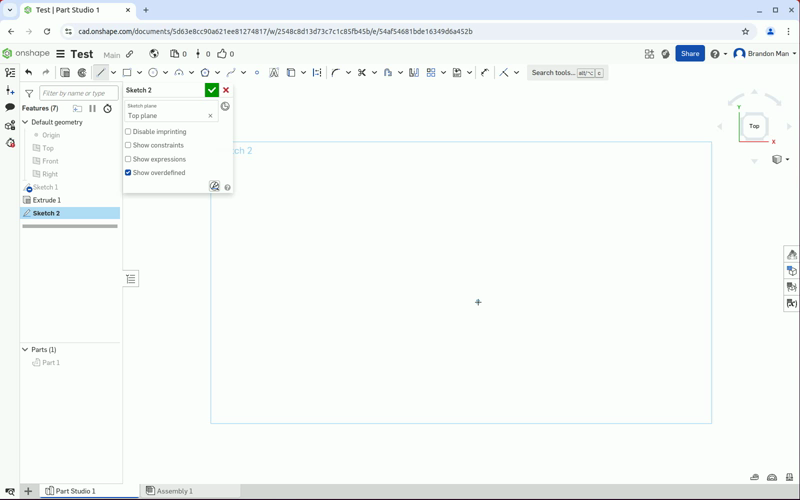
mouse_move(508, 301)
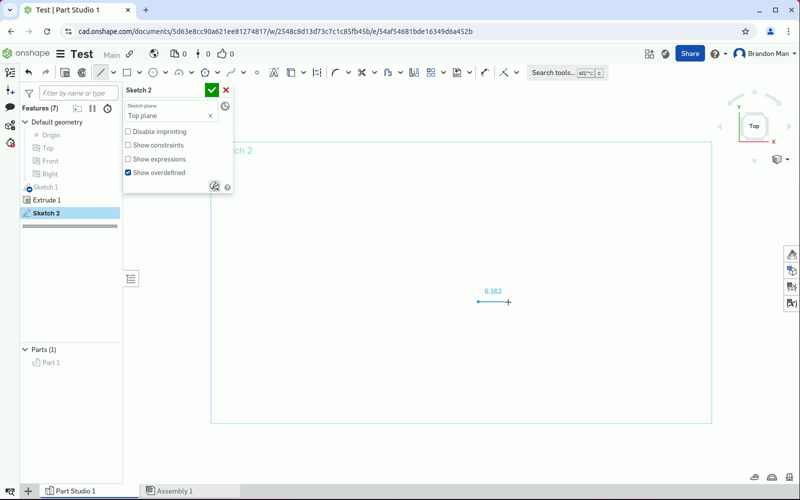
mouse_move(535, 301)
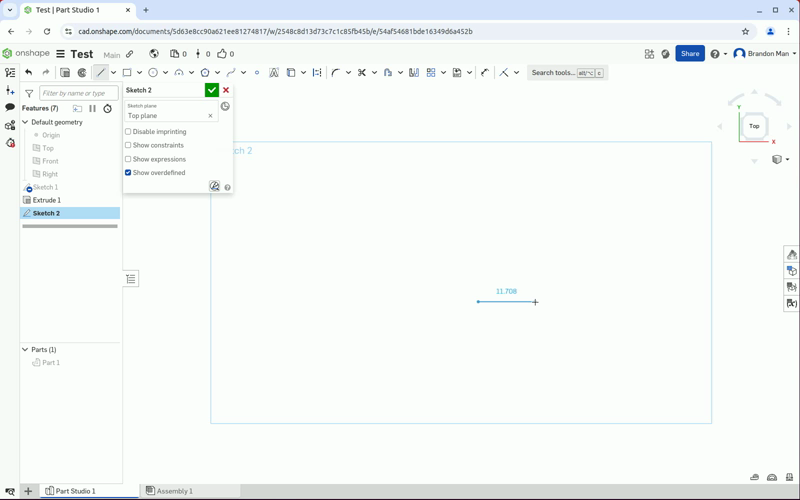
click(535, 301)
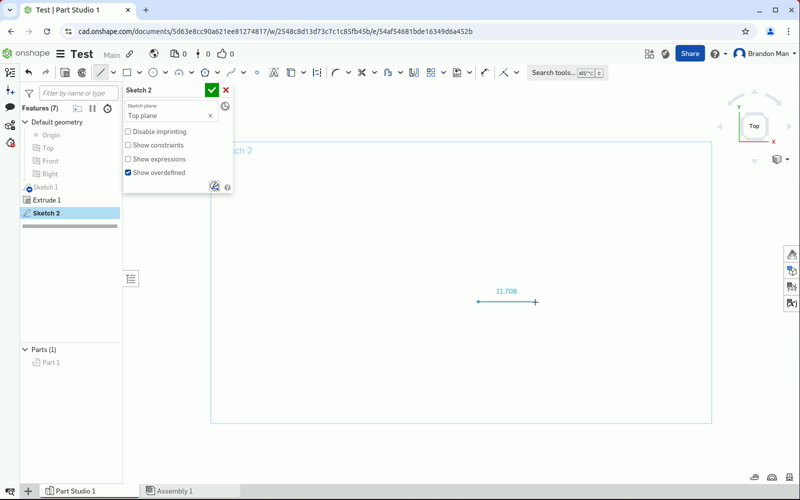
key_up(shift)
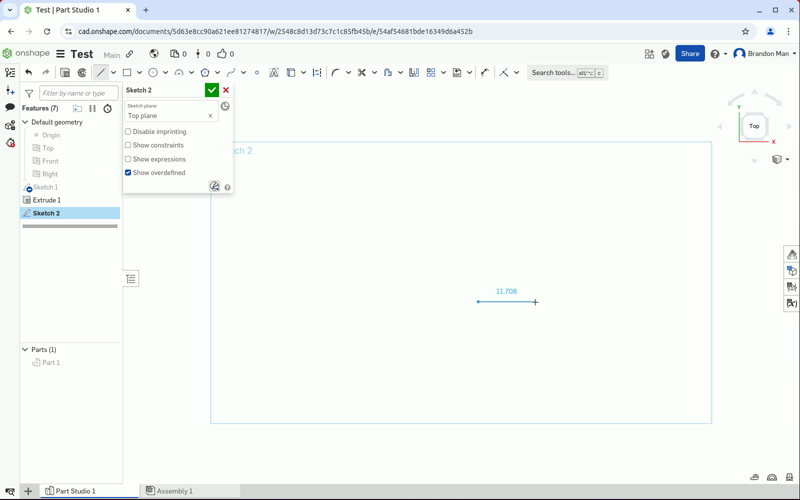
key_down(shift)
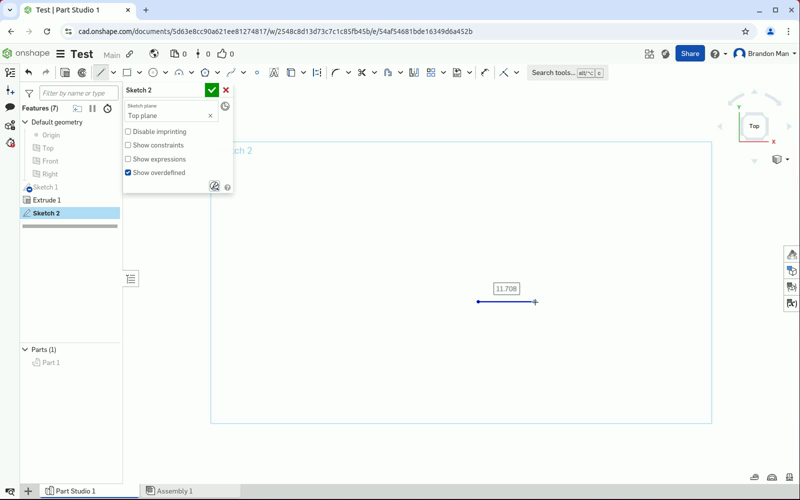
mouse_move(565, 301)
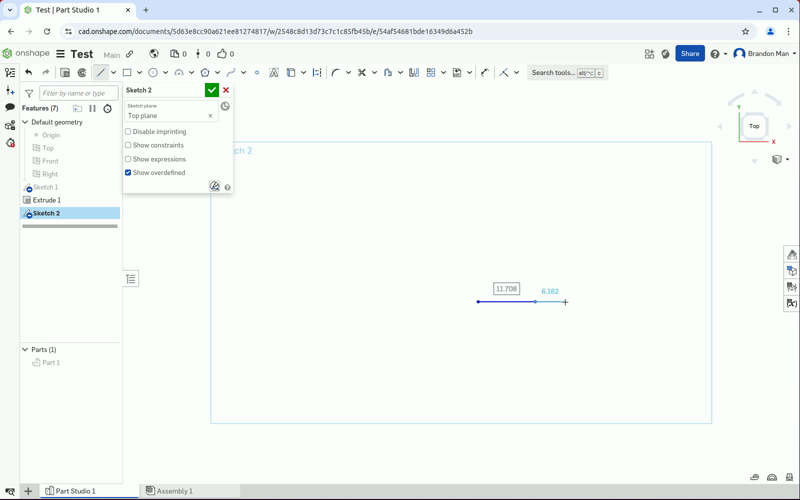
mouse_move(535, 282)
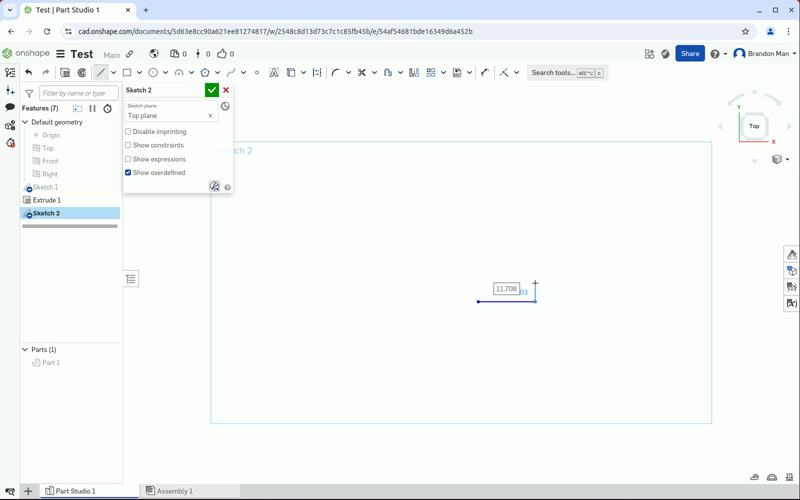
click(535, 282)
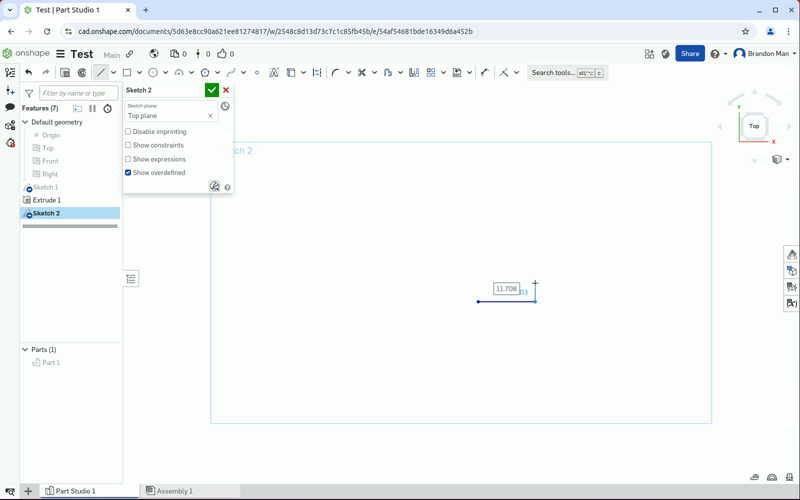
key_up(shift)
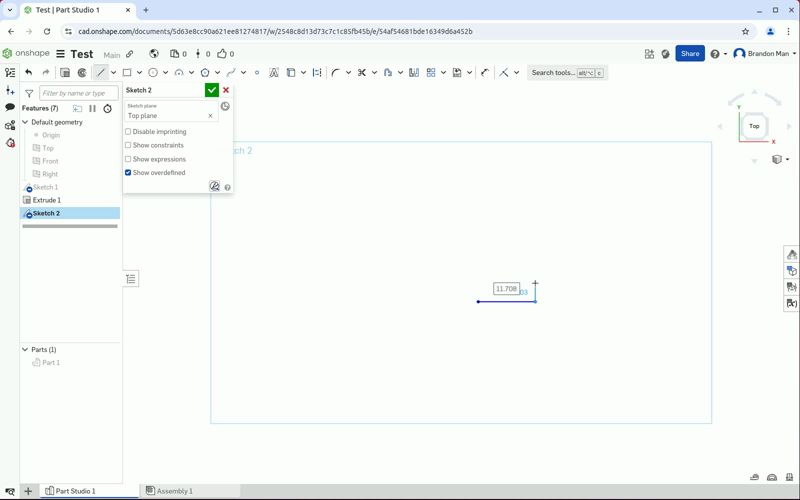
key_down(shift)
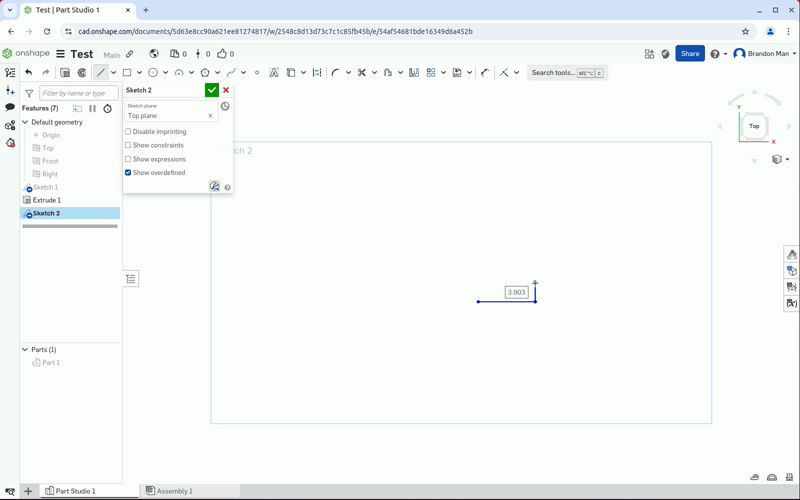
mouse_move(565, 282)
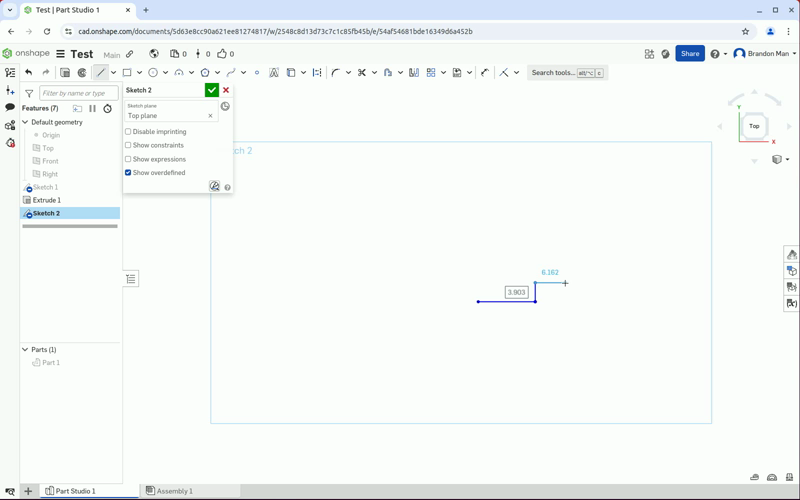
mouse_move(478, 282)
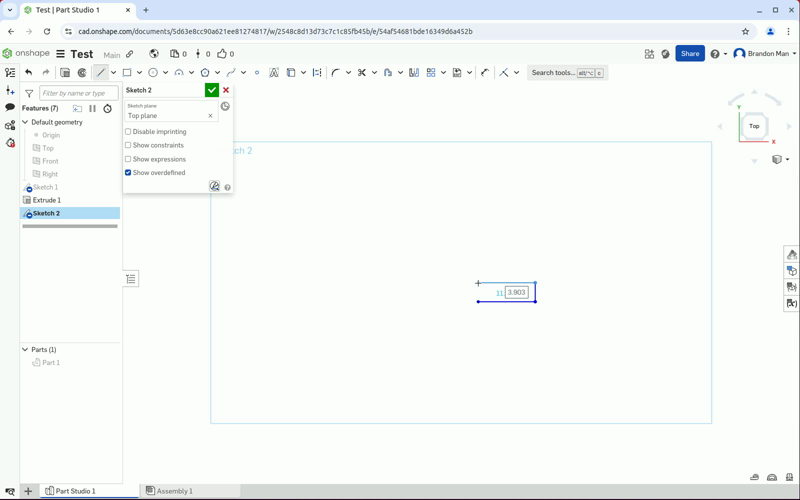
click(478, 282)
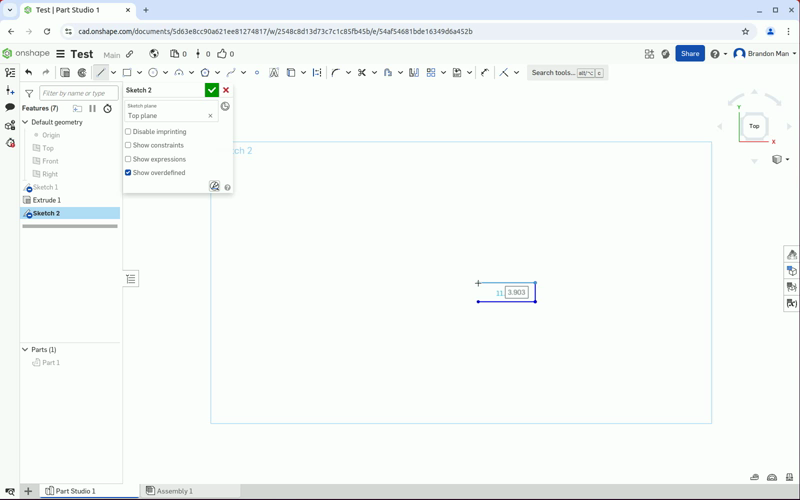
key_up(shift)
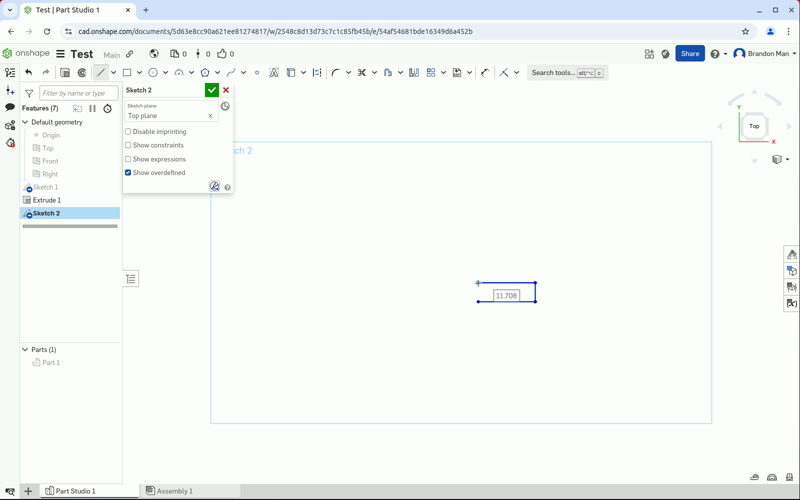
mouse_move(508, 282)
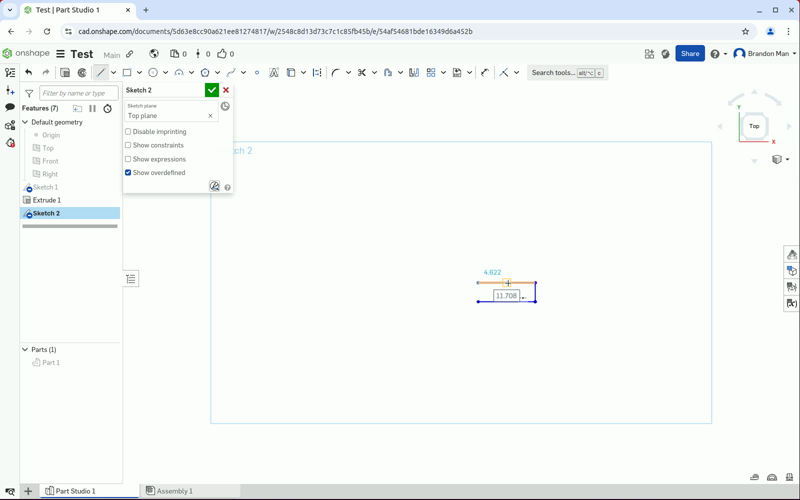
key_down(shift)
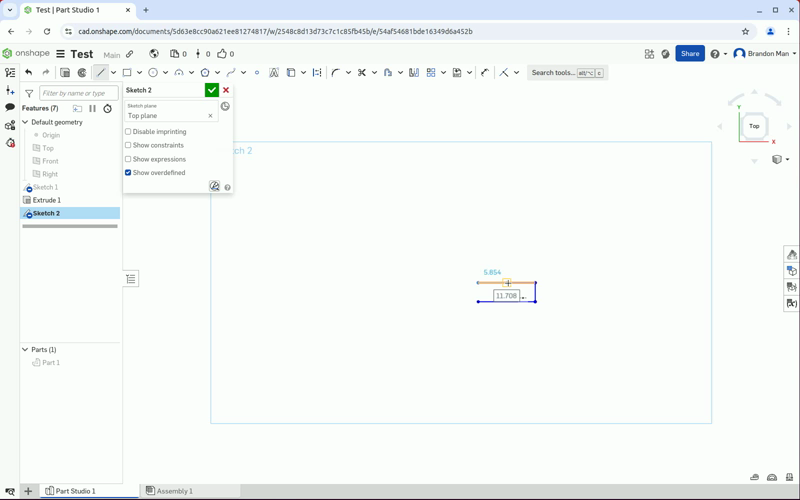
mouse_move(478, 301)
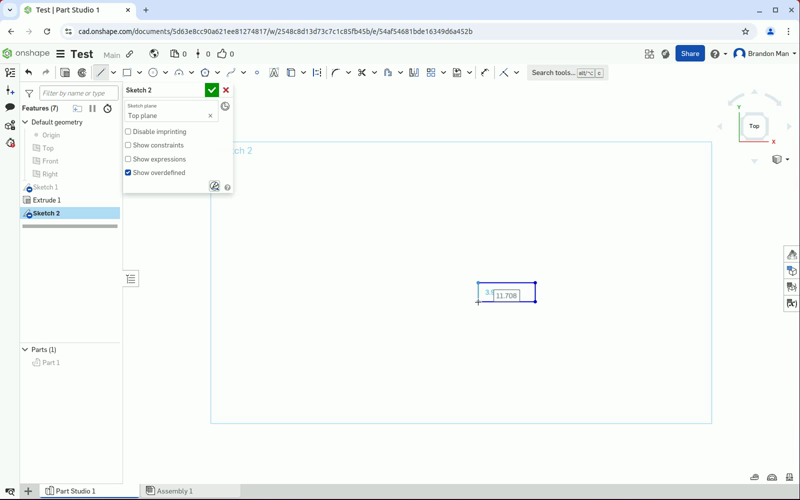
key_up(shift)
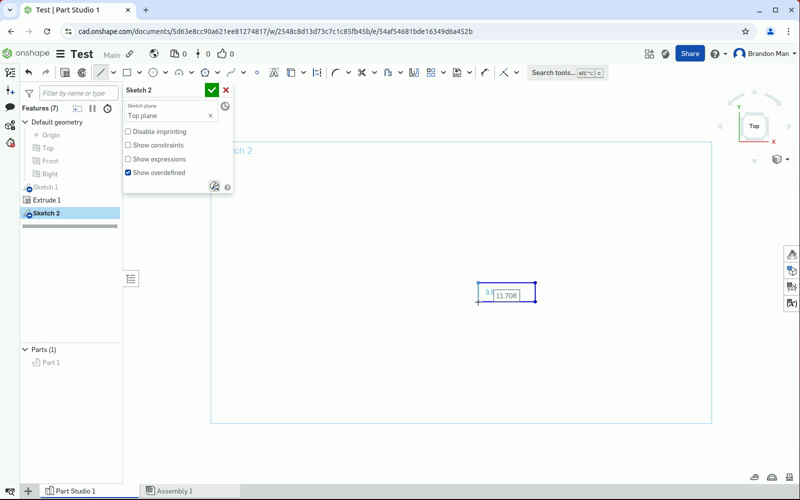
click(478, 301)
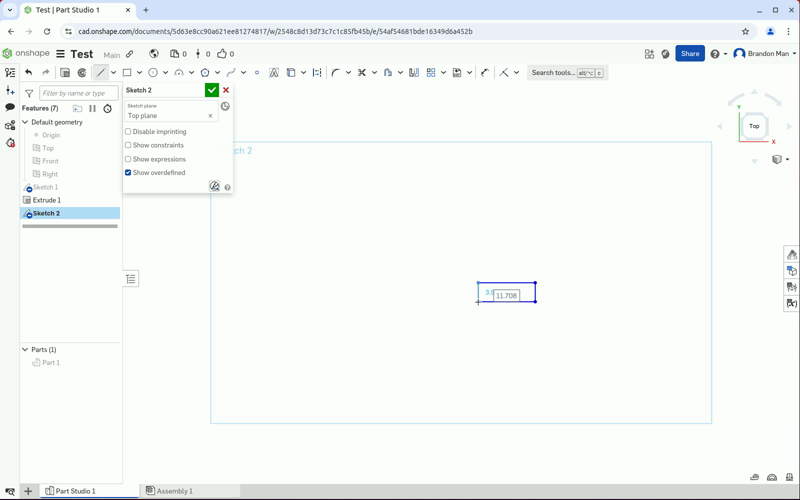
key(esc)
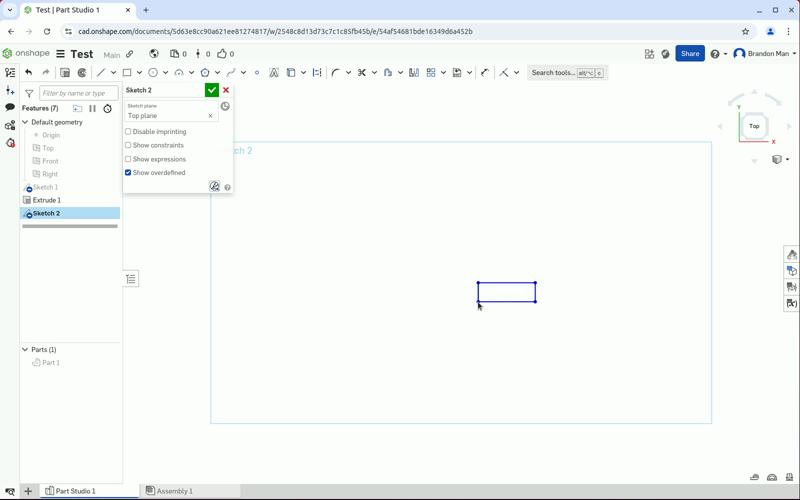
mouse_move(493, 289)
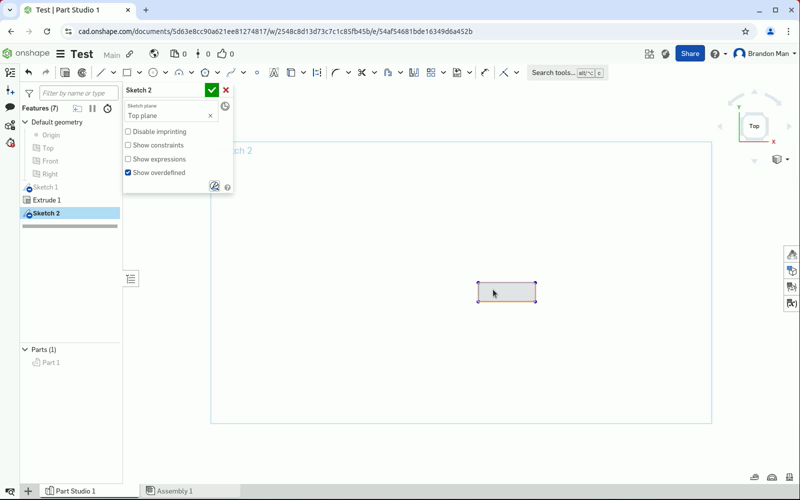
scroll(6)
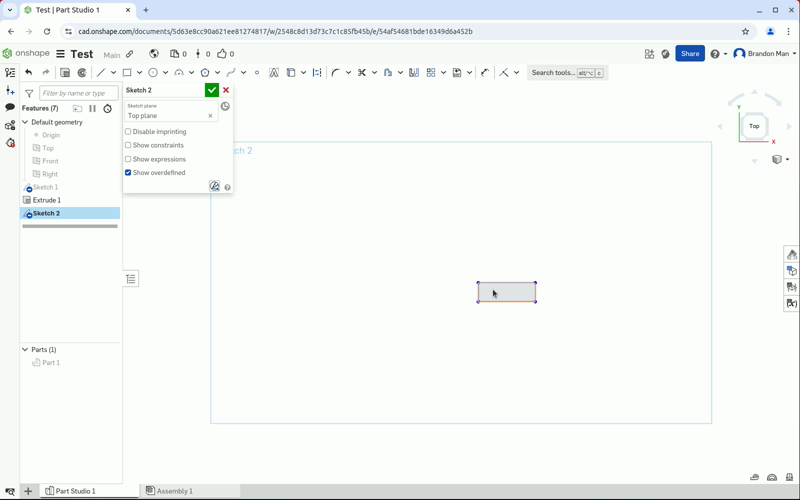
scroll(6)
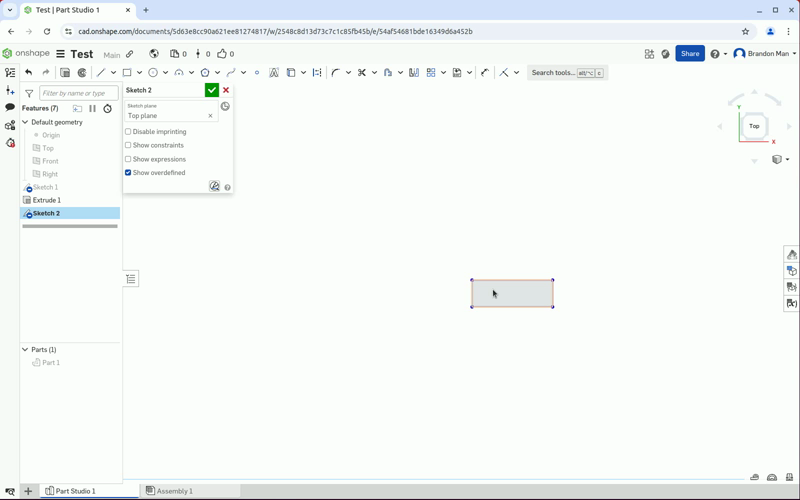
scroll(6)
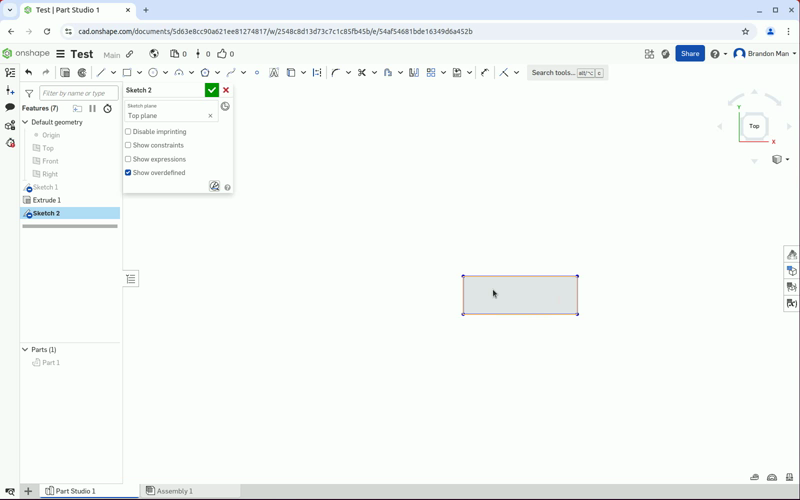
scroll(6)
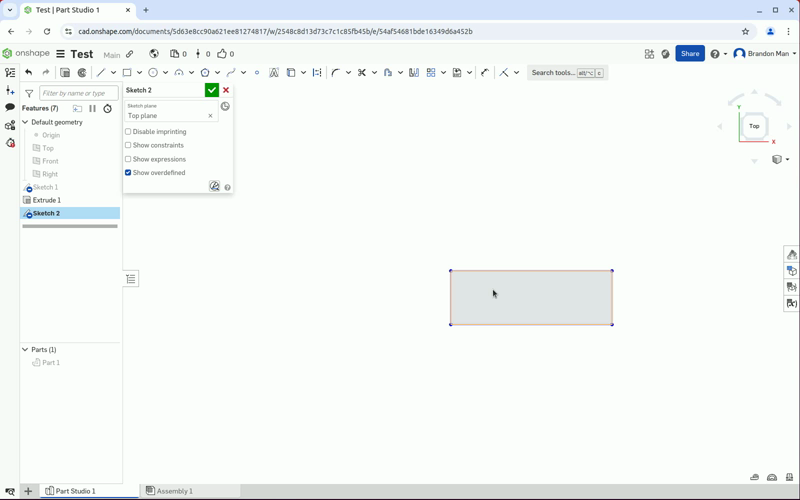
scroll(6)
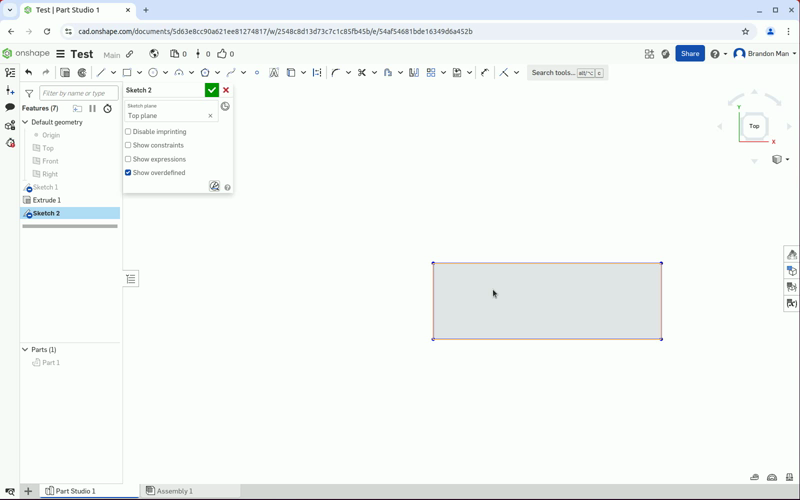
scroll(6)
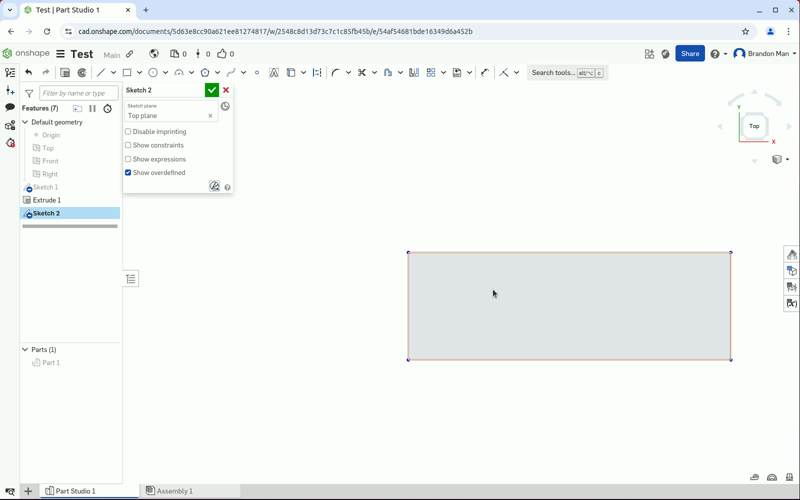
scroll(6)
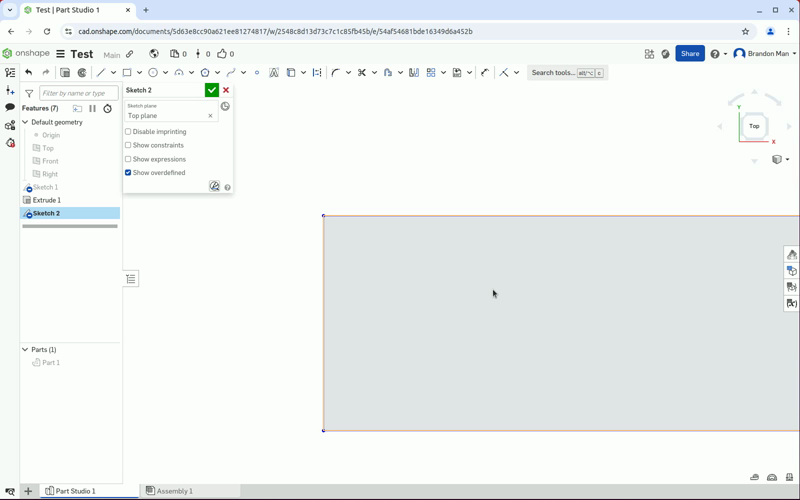
click(493, 289)
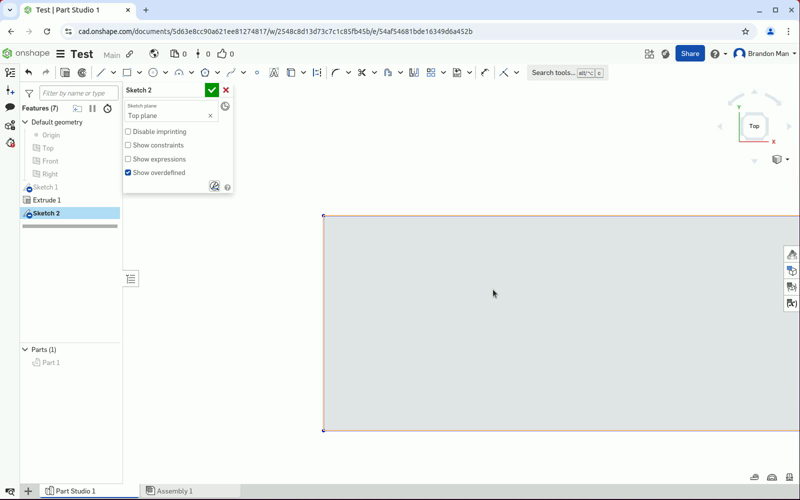
scroll(-6)
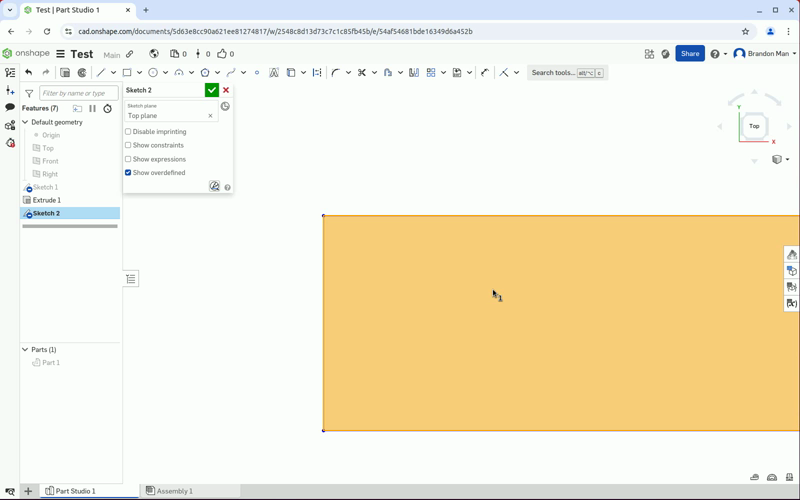
scroll(-6)
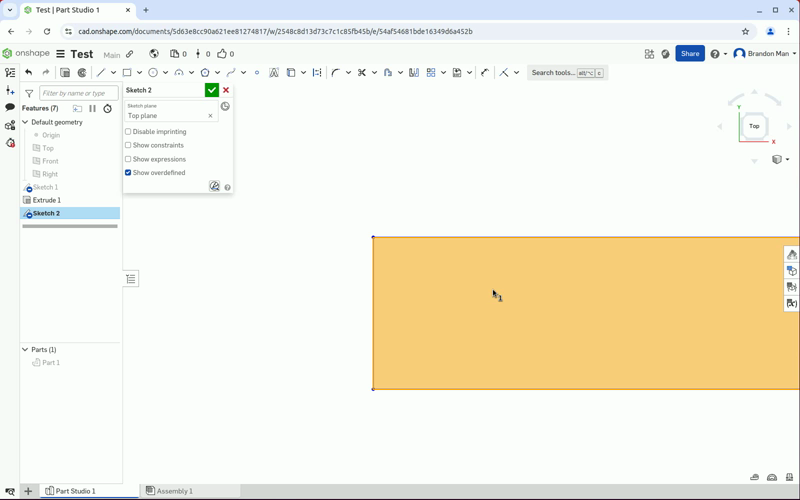
scroll(-6)
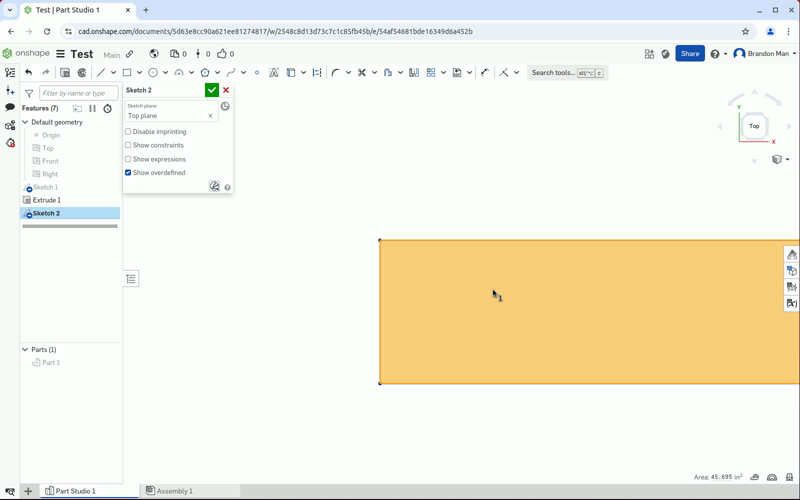
scroll(-6)
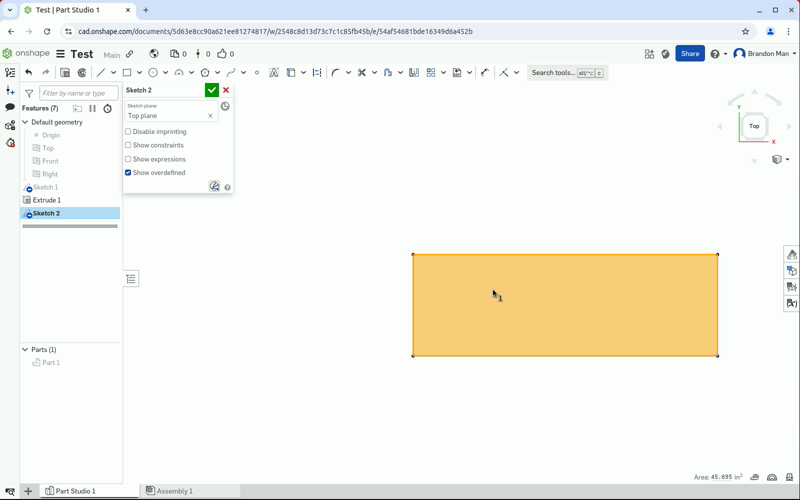
scroll(-6)
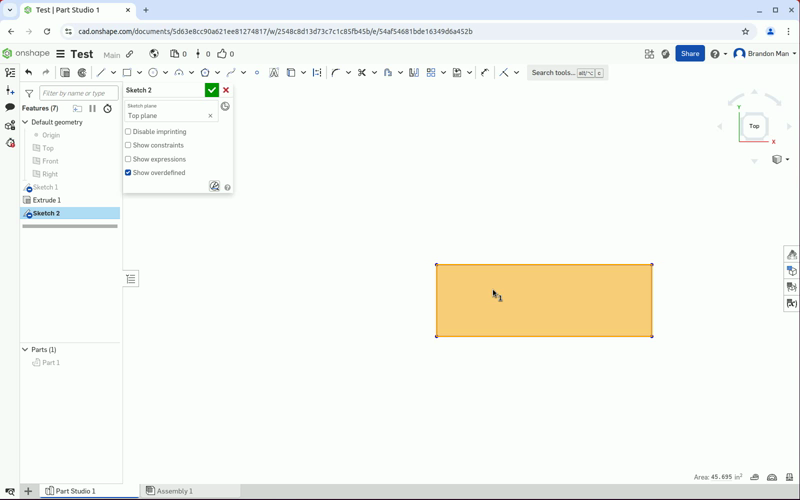
scroll(-6)
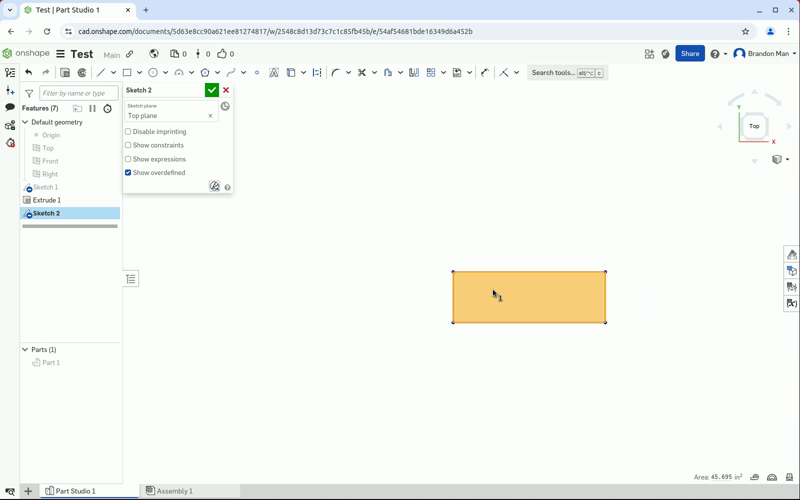
scroll(-6)
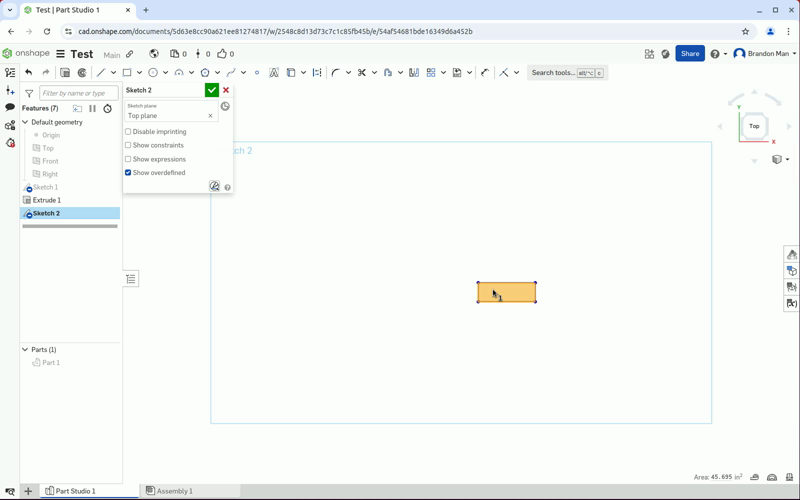
mouse_move(73, 352)
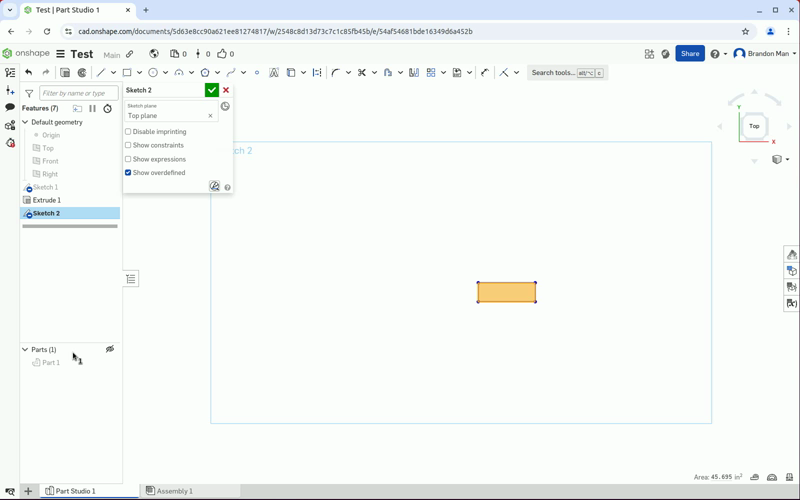
key(shift+y)
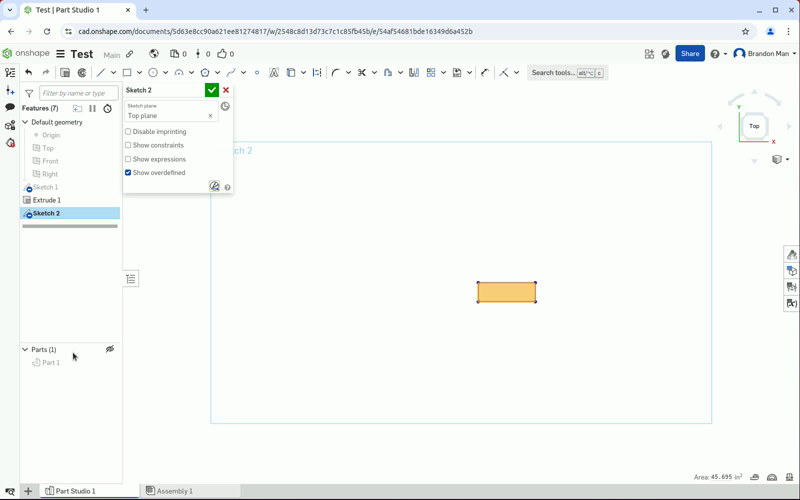
key(shift+e)
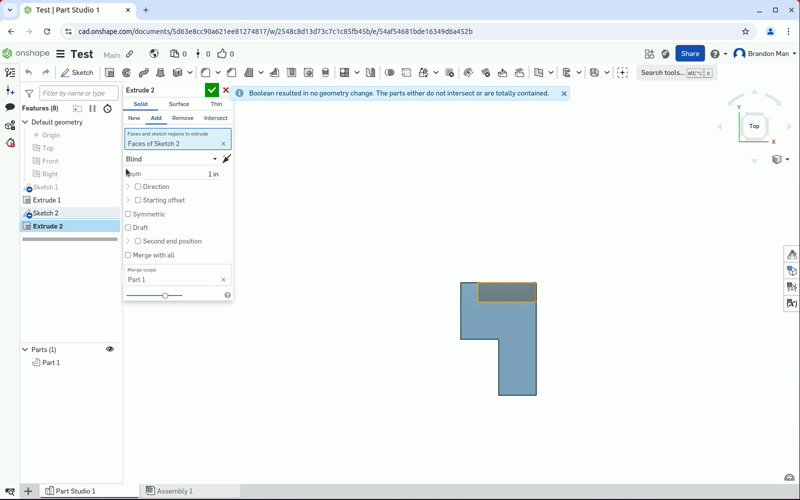
mouse_move(143, 106)
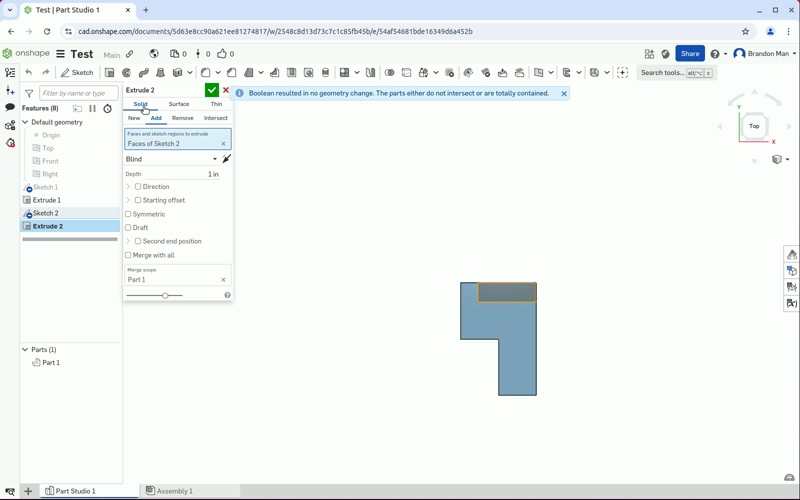
click(143, 106)
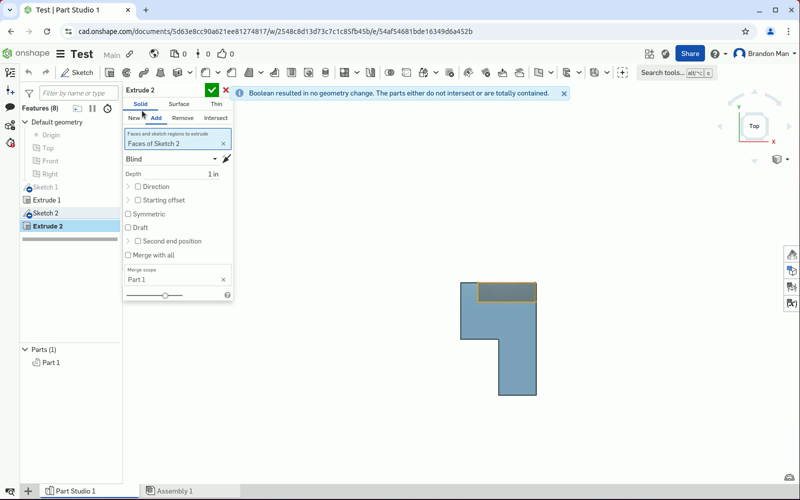
mouse_move(137, 120)
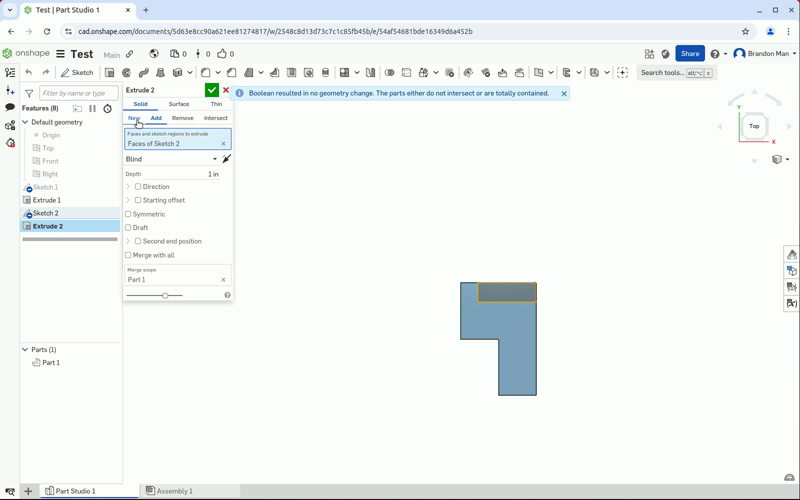
click(137, 120)
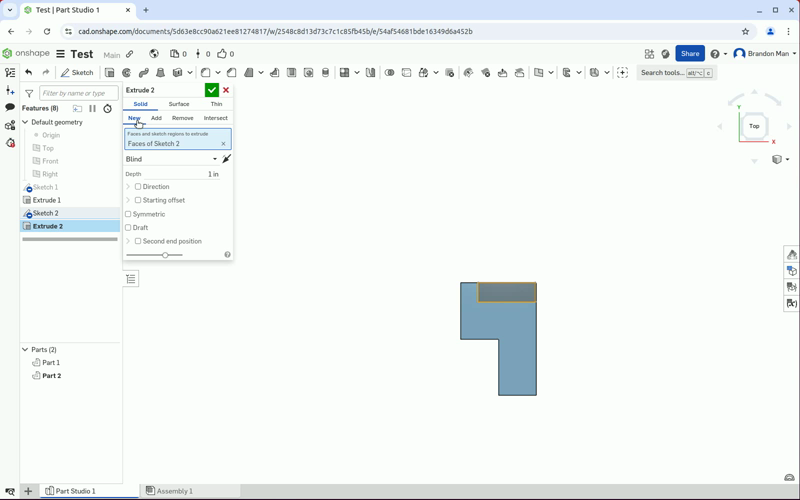
key(tab, 4)
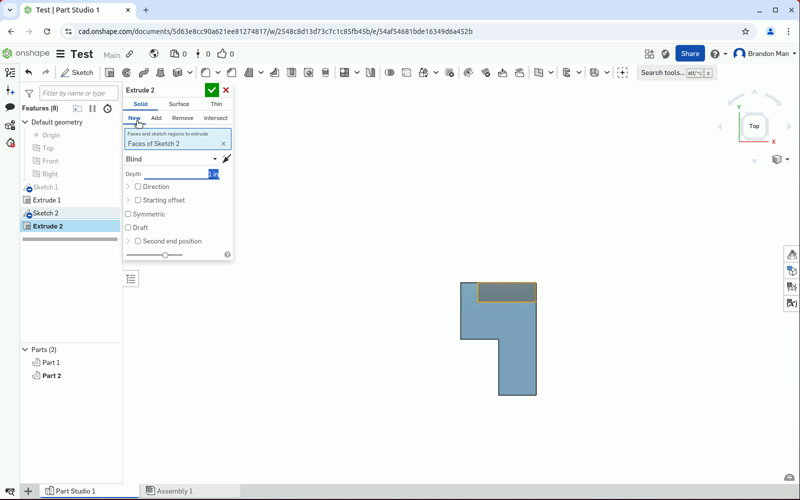
text(15.405)
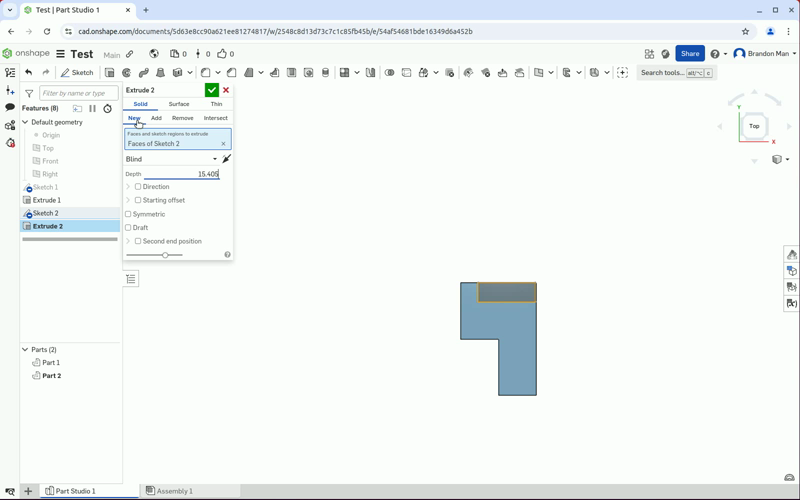
key(enter)
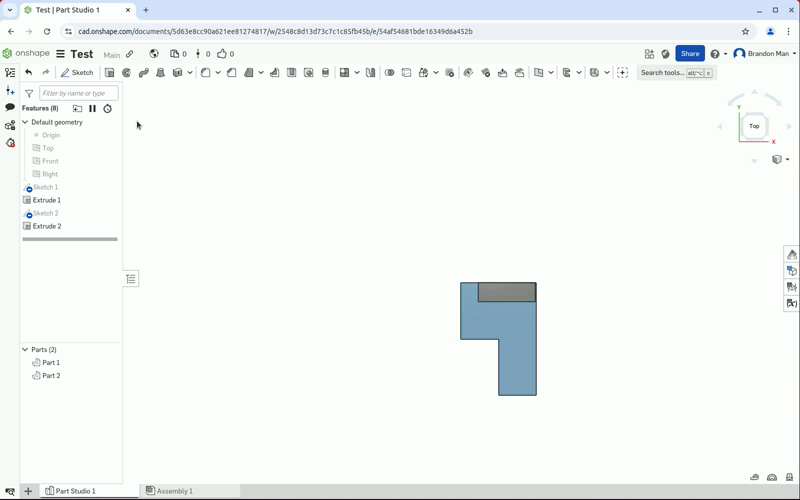
key(shift+h)
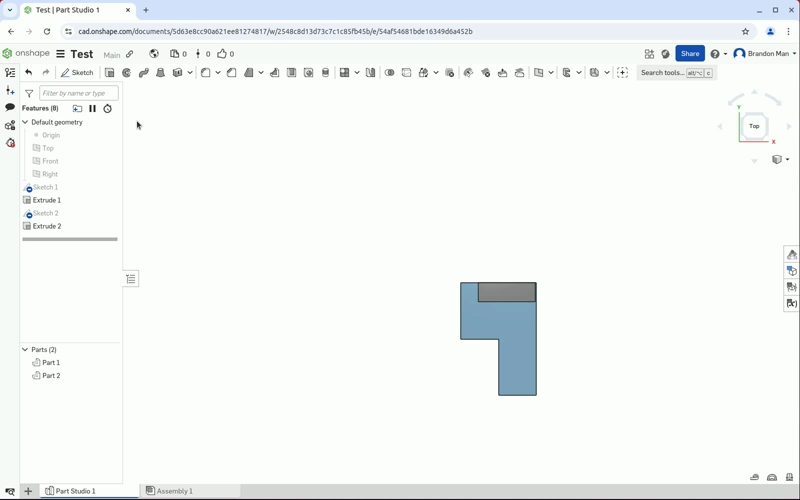
key(shift+h)
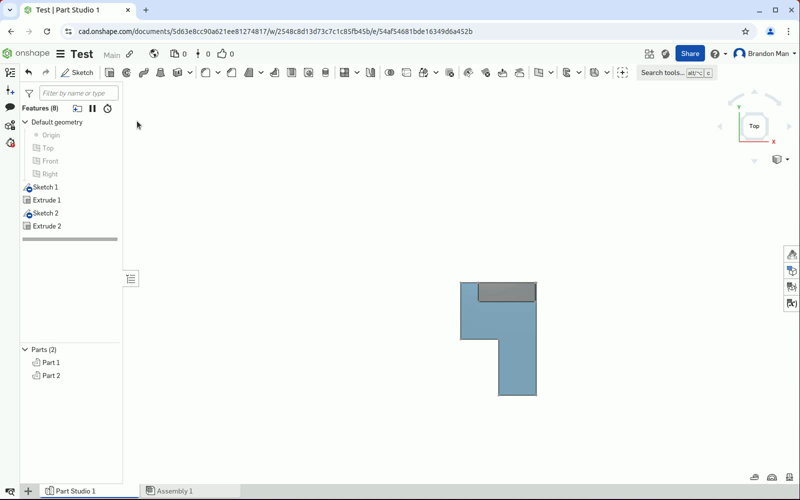
key(shift+7)
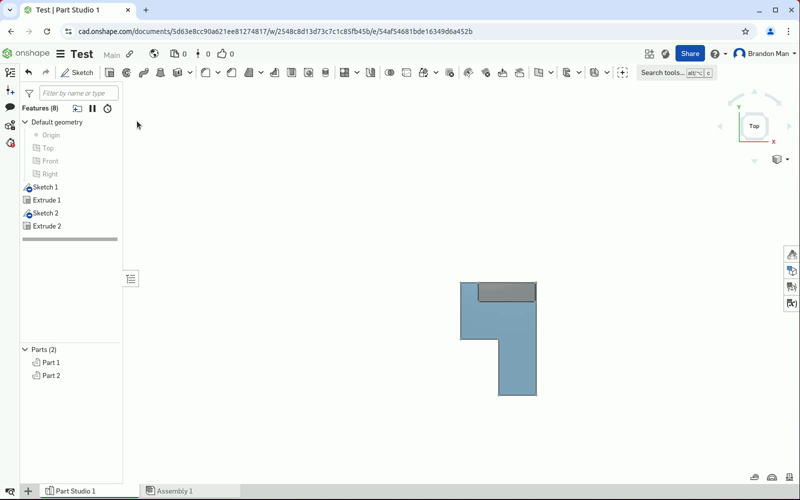
key(up, 3)
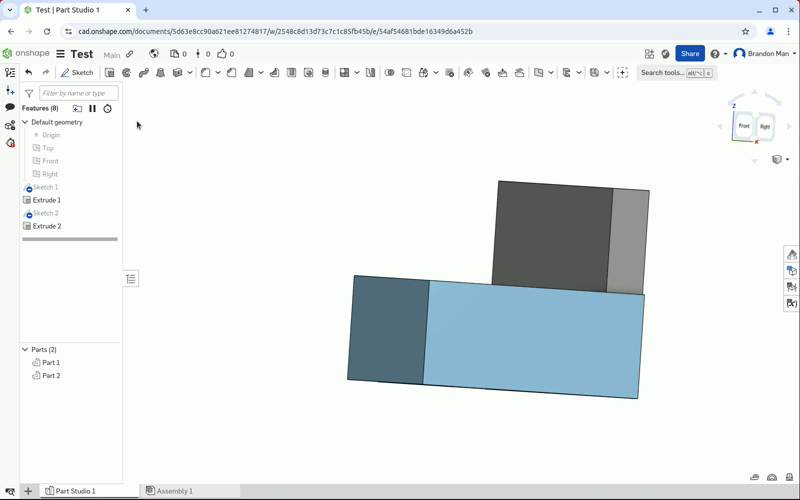
key(left, 3)
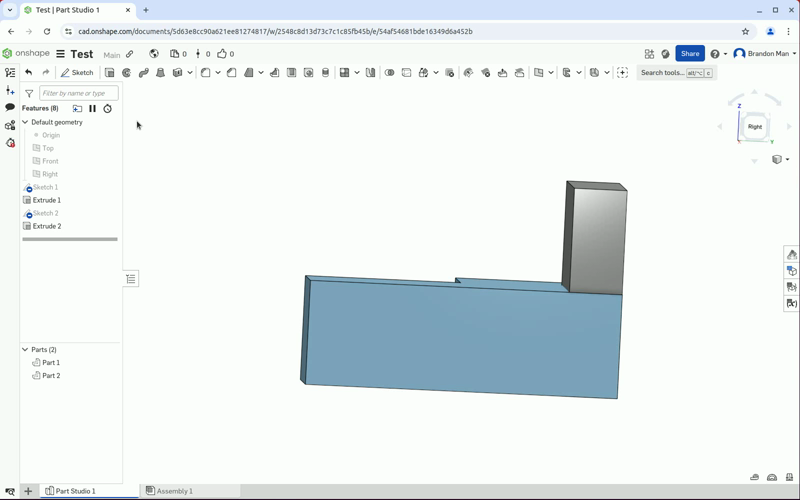
key(right, 3)
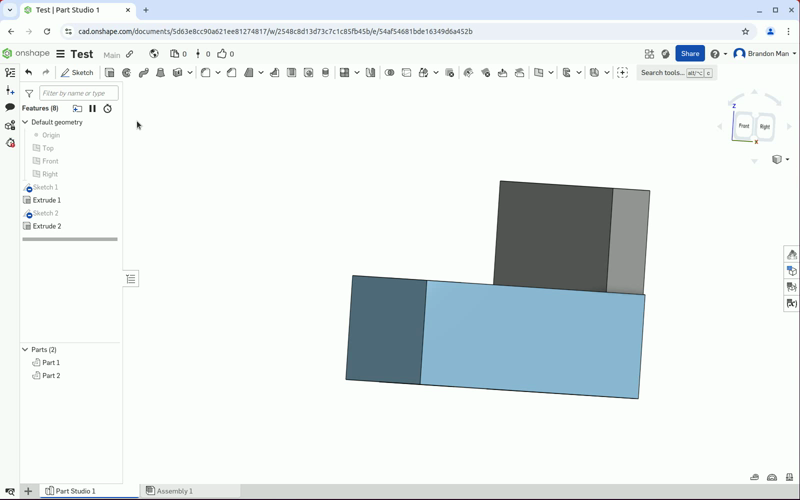
key(down, 3)
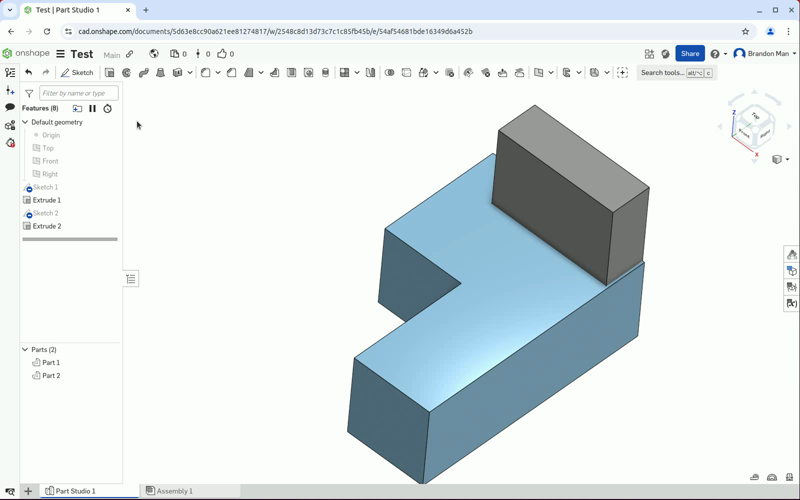
mouse_move(73, 189)
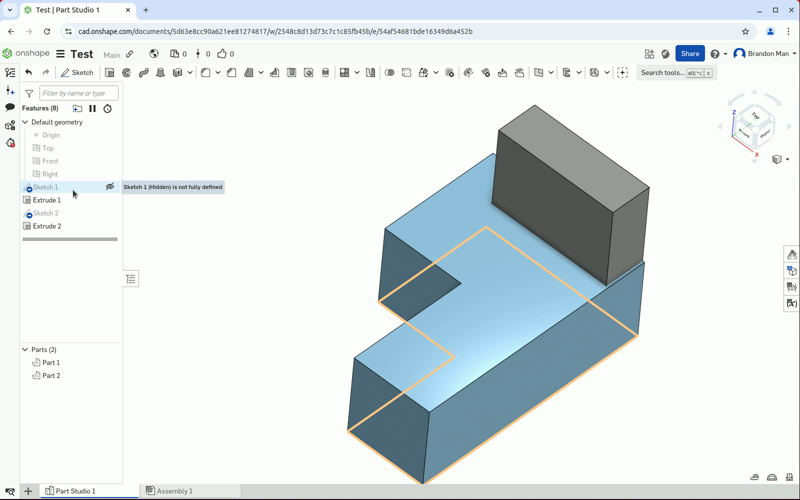
click(73, 189)